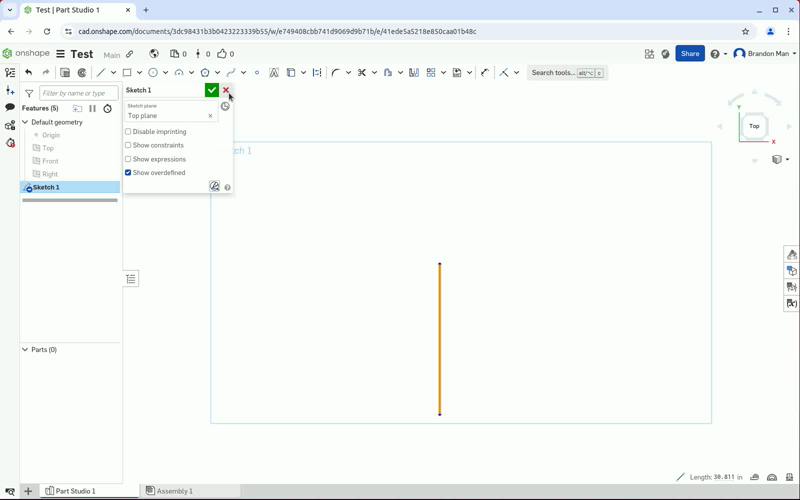
key(shift+h)
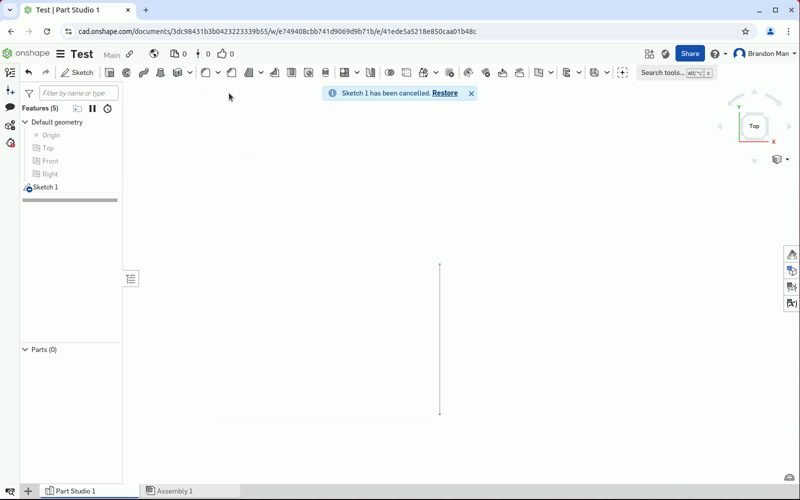
key(shift+s)
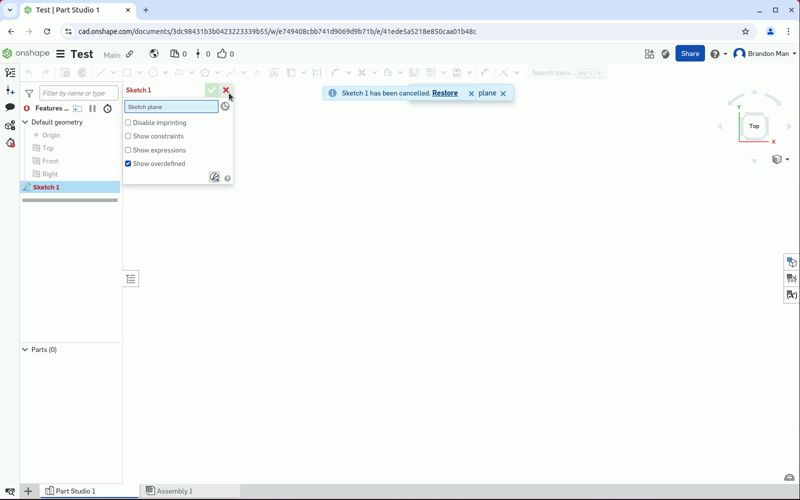
mouse_move(73, 150)
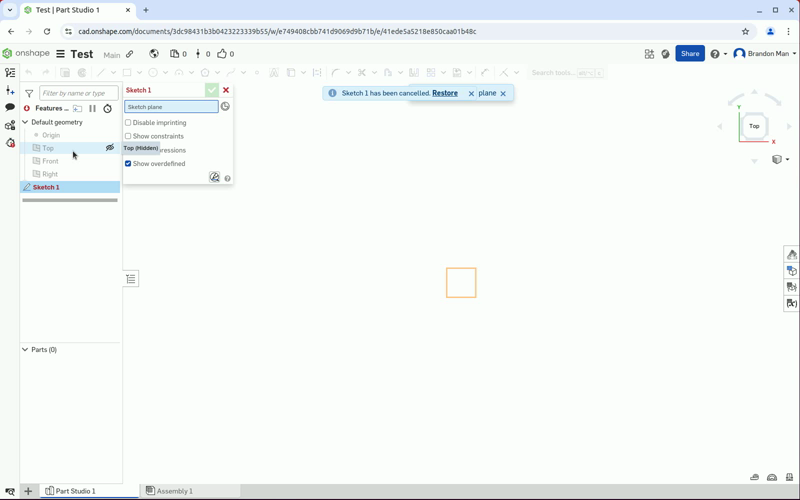
click(73, 150)
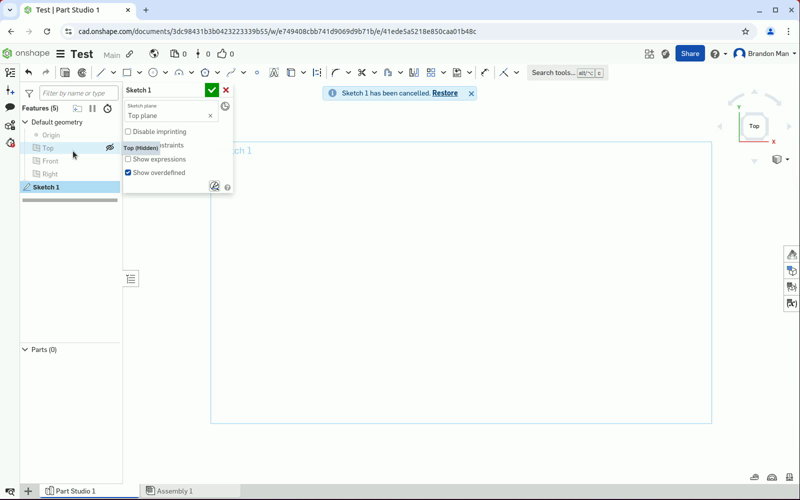
mouse_move(73, 352)
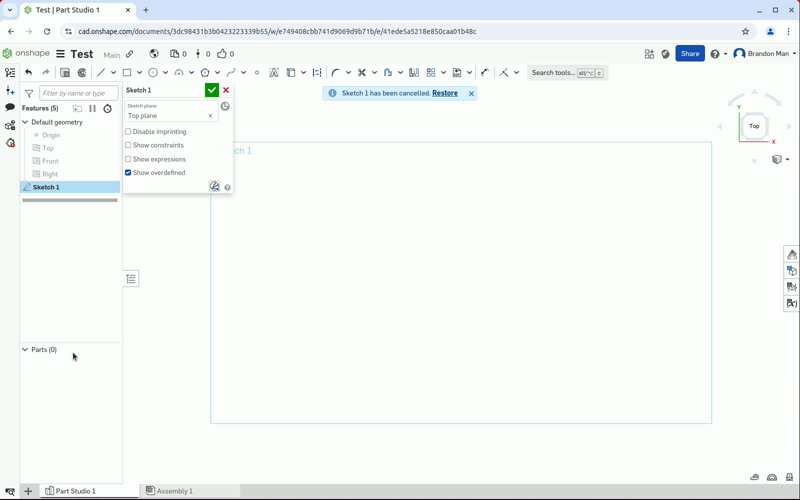
key(y)
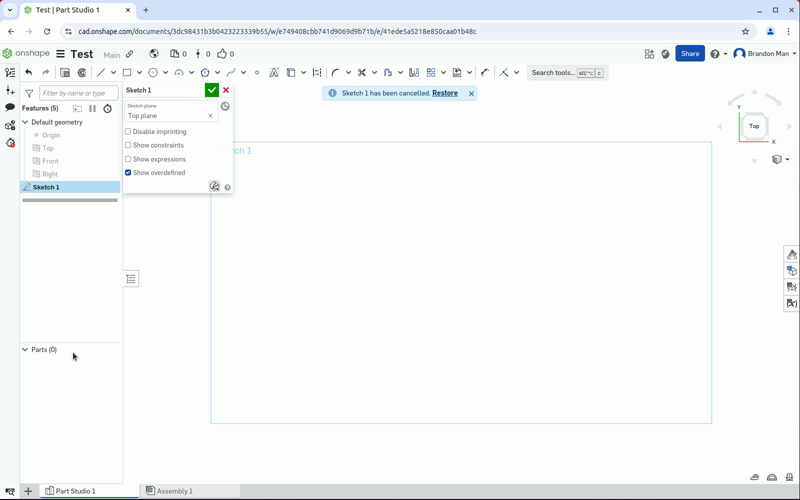
key(l)
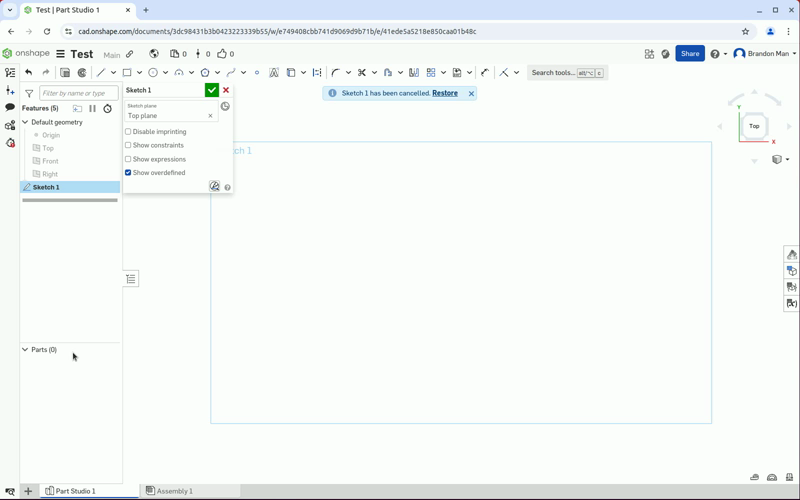
key_down(shift)
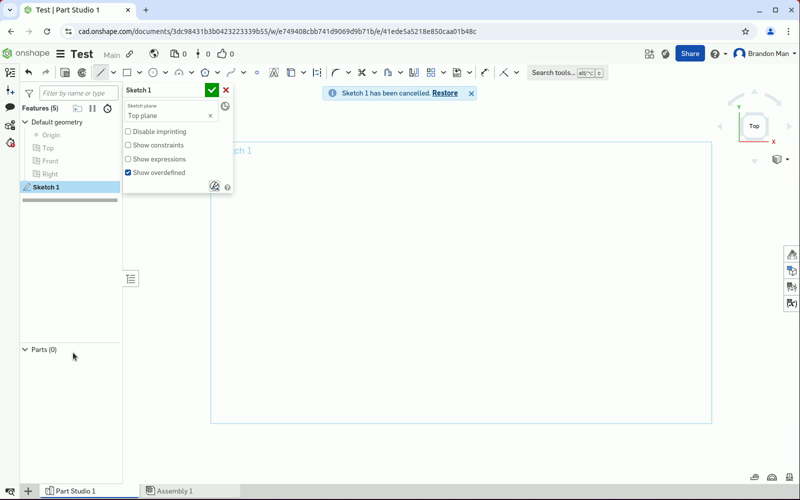
mouse_move(430, 303)
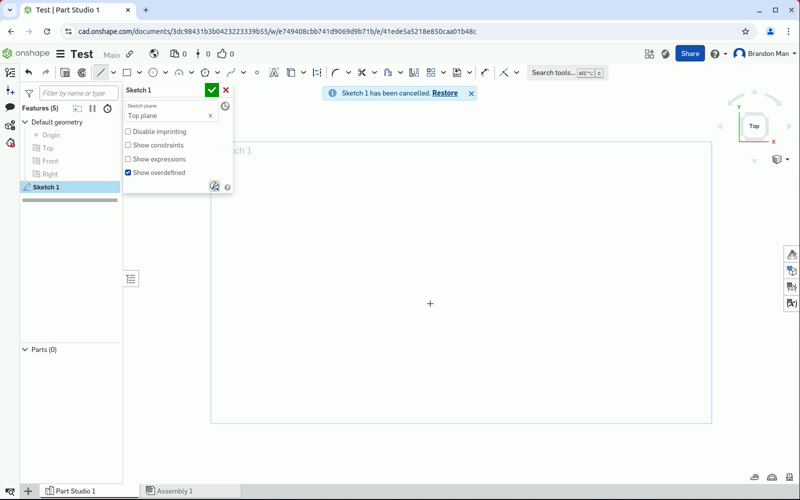
click(430, 303)
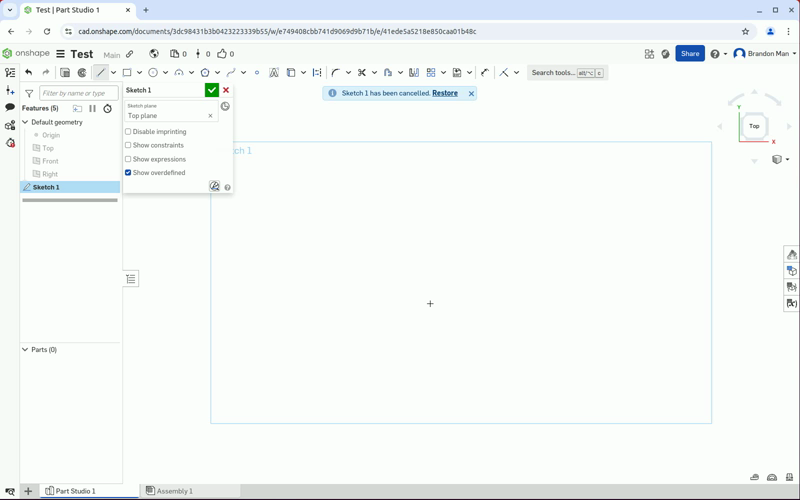
key_up(shift)
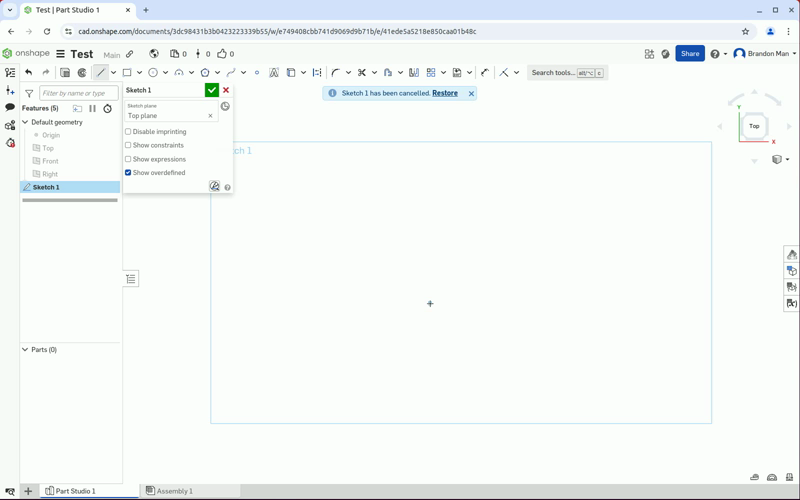
key_down(shift)
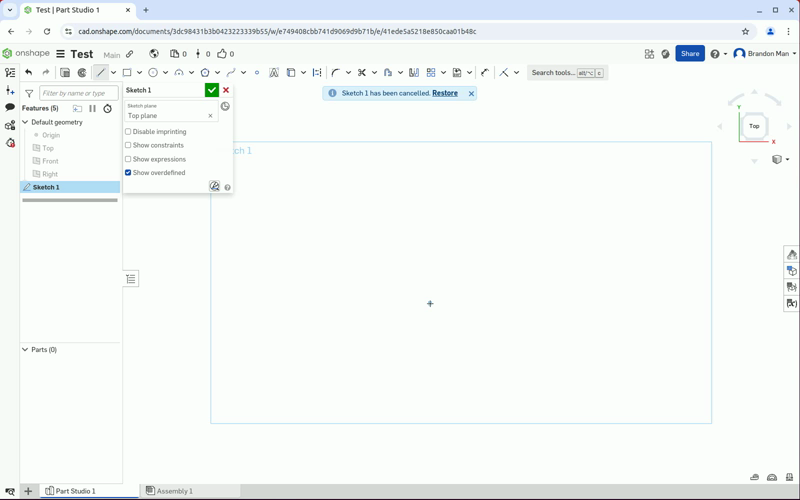
mouse_move(491, 303)
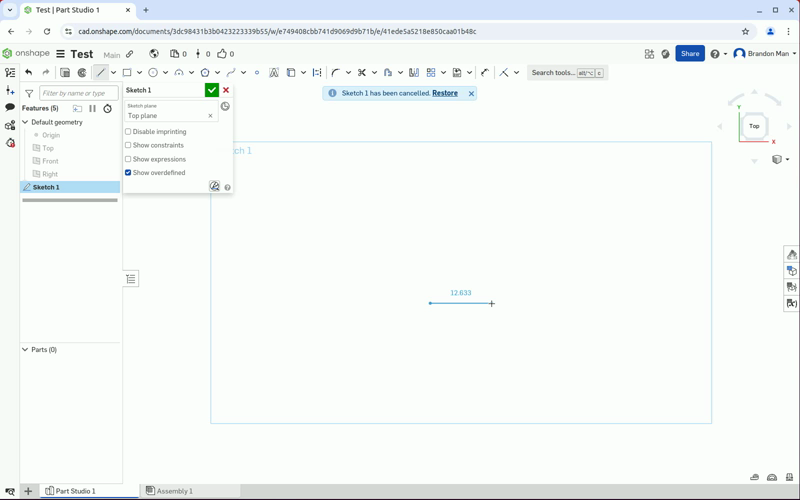
click(491, 303)
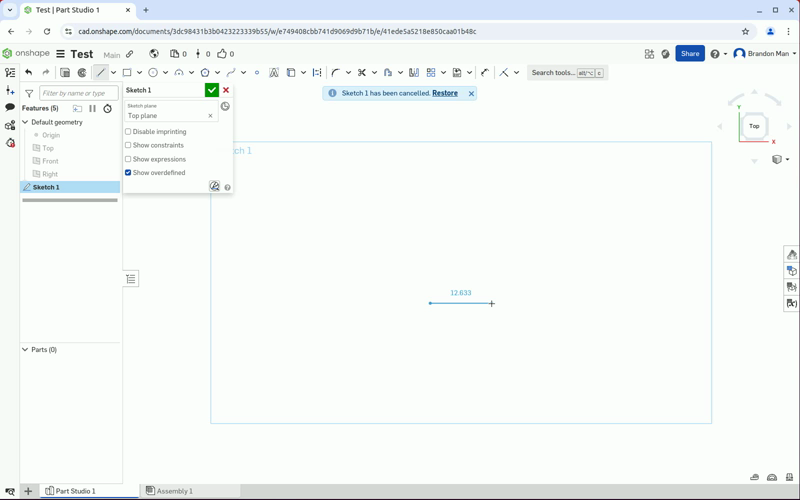
key_up(shift)
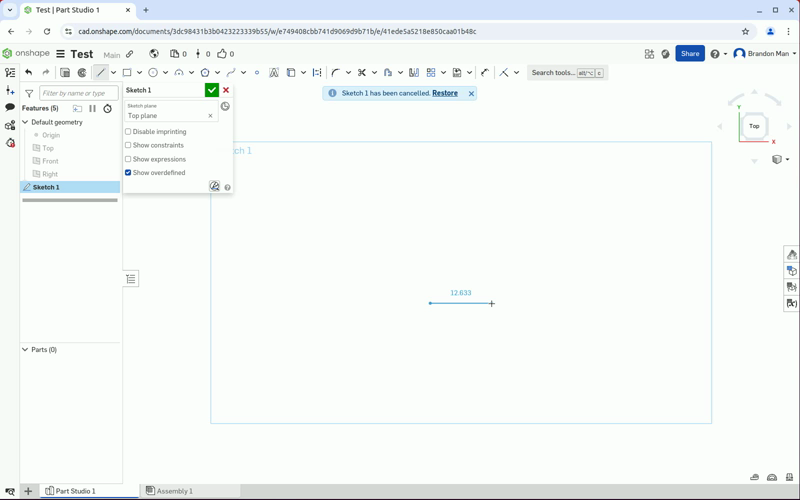
key_down(shift)
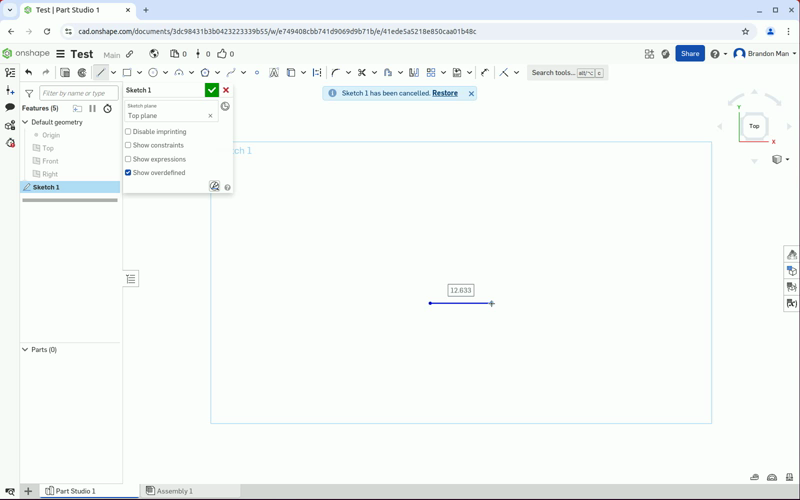
mouse_move(521, 303)
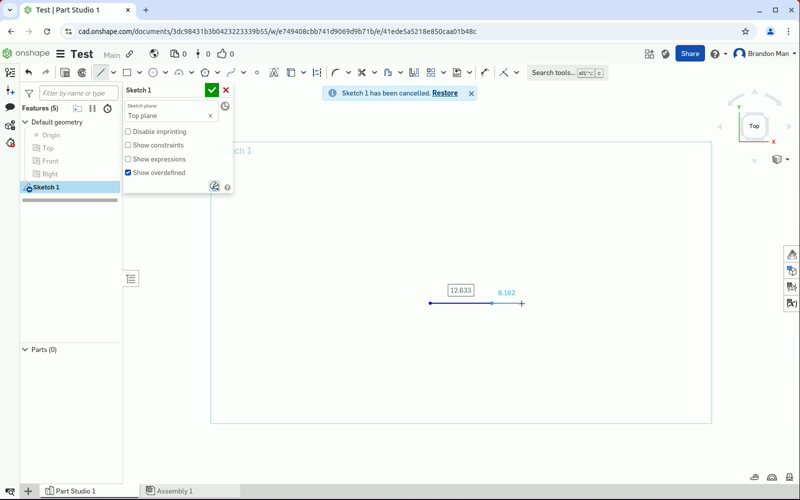
mouse_move(491, 262)
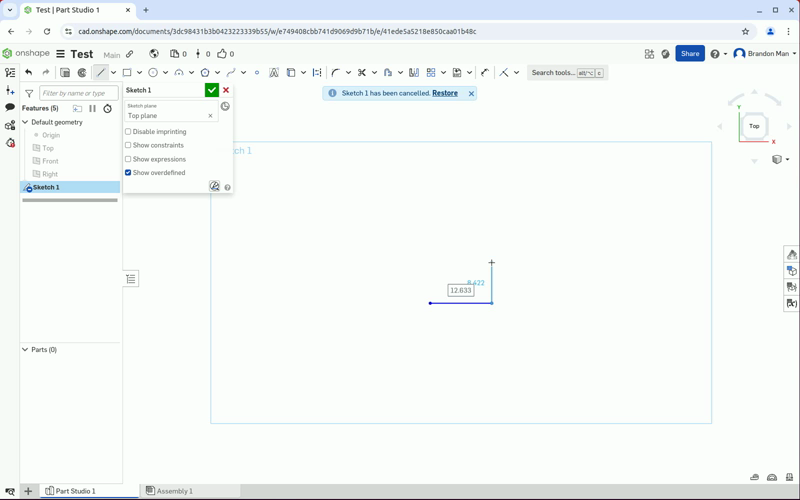
click(491, 262)
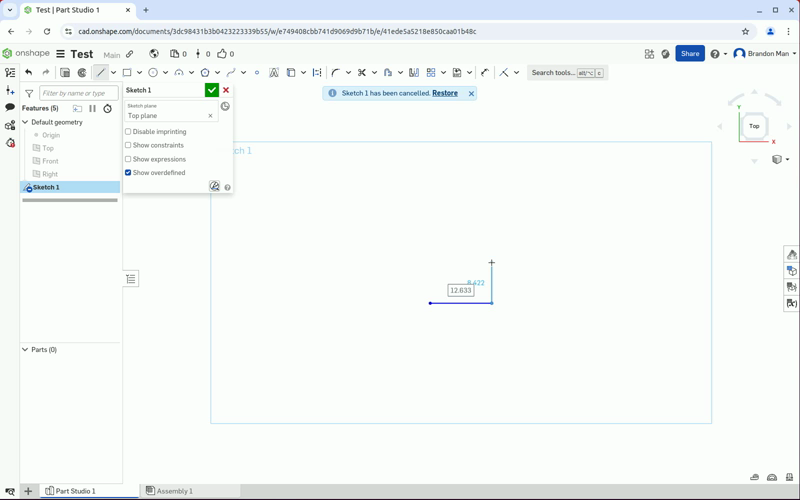
key_up(shift)
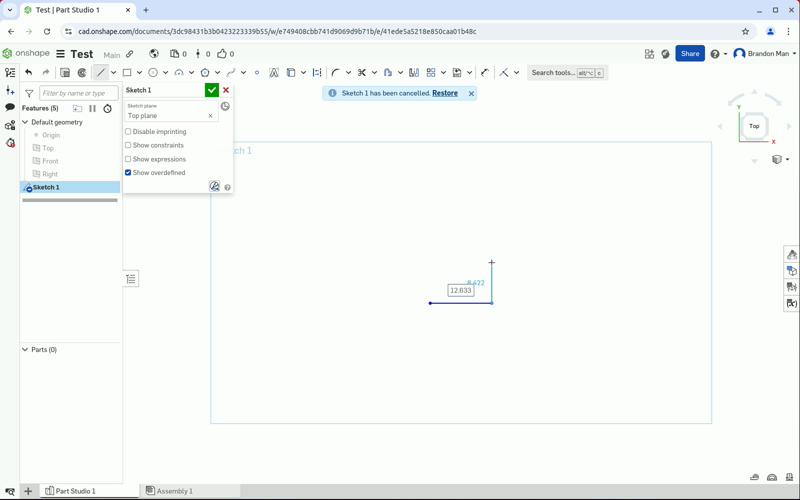
key_down(shift)
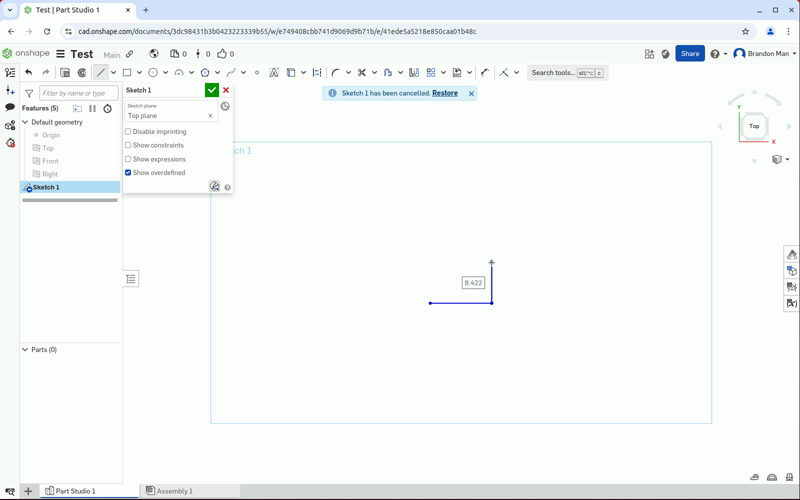
mouse_move(430, 262)
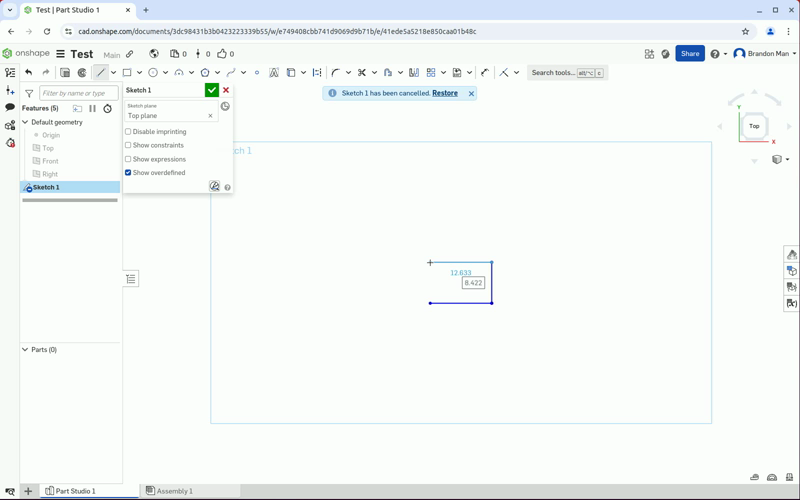
click(430, 262)
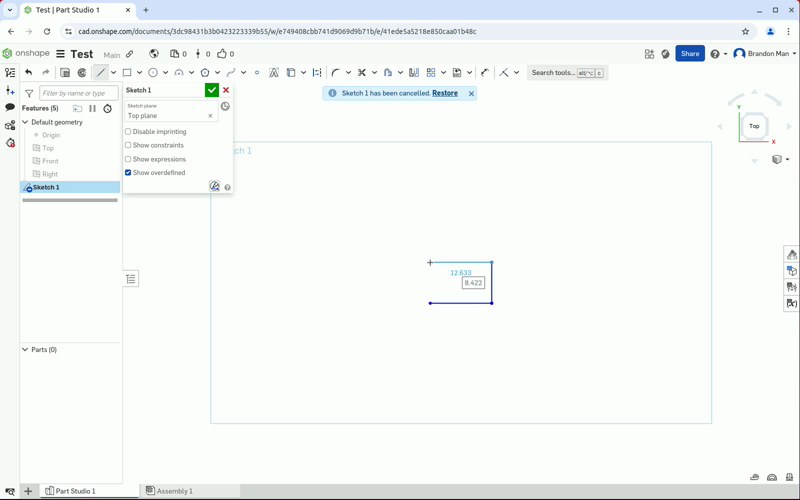
key_up(shift)
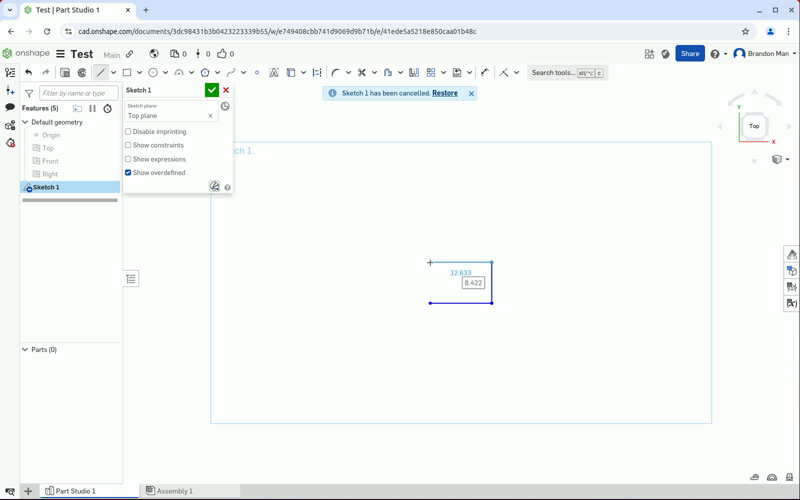
mouse_move(460, 262)
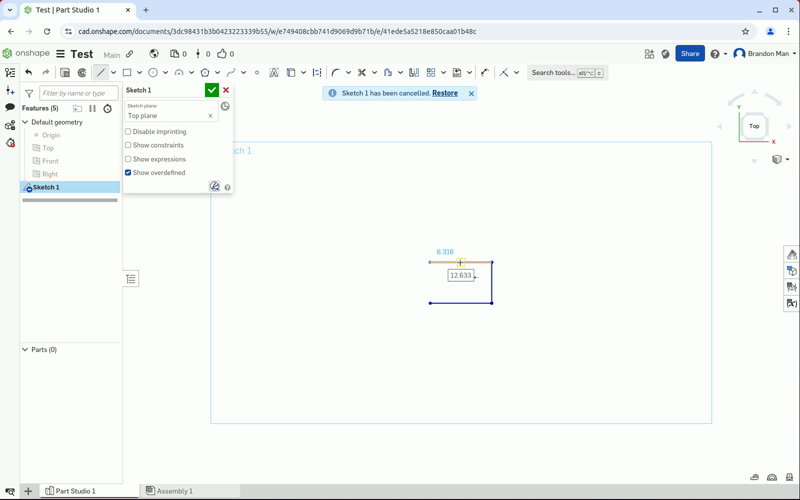
key_down(shift)
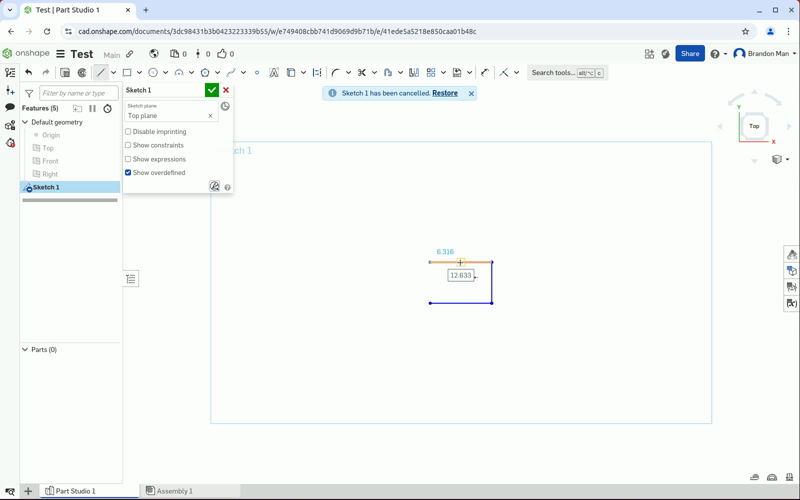
mouse_move(430, 303)
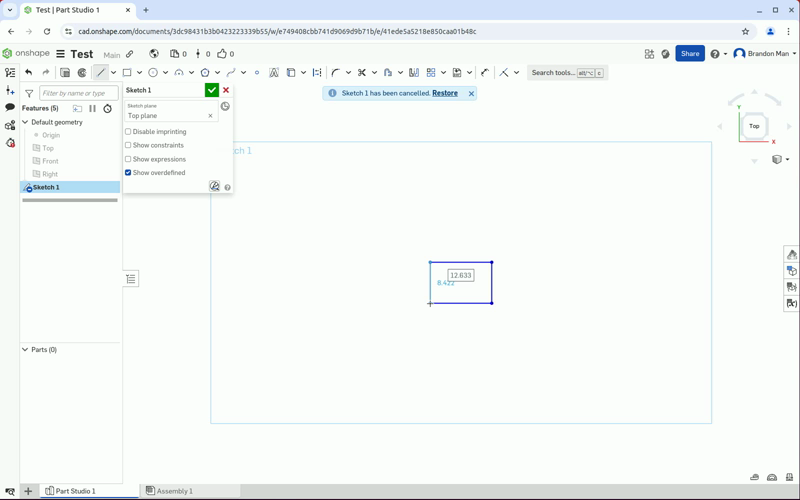
key_up(shift)
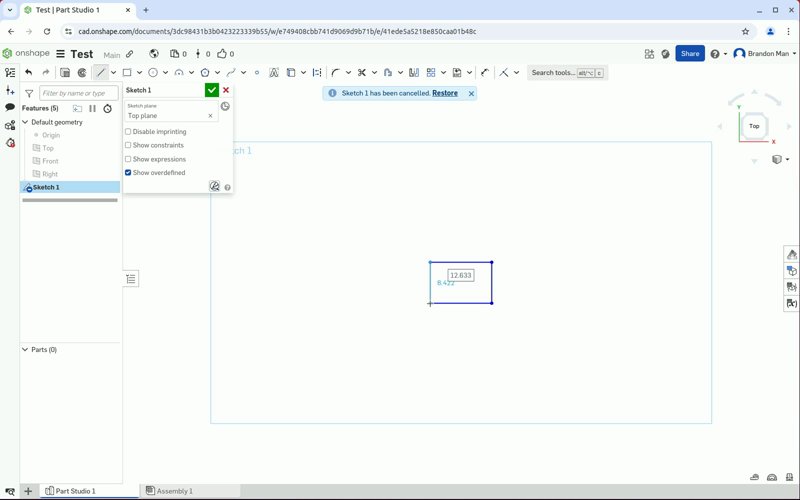
click(430, 303)
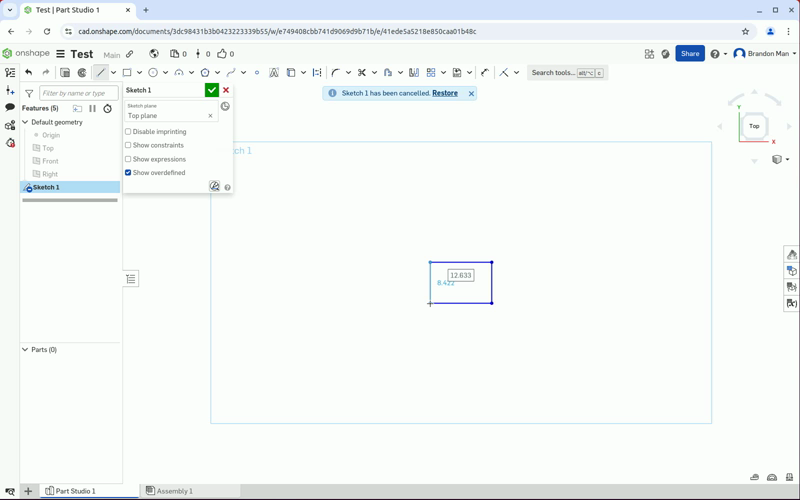
key(esc)
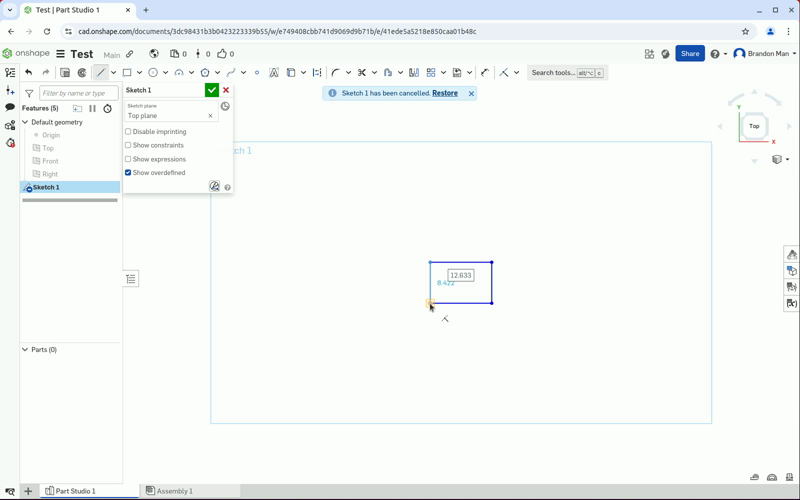
mouse_move(489, 266)
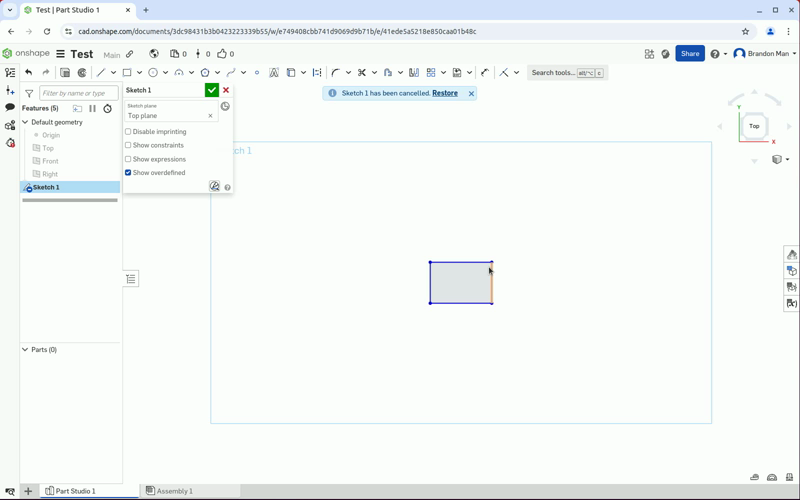
click(489, 266)
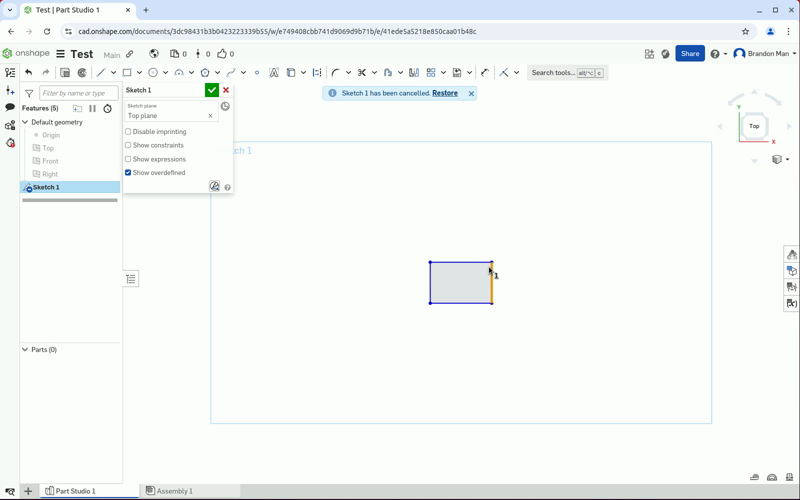
mouse_move(73, 352)
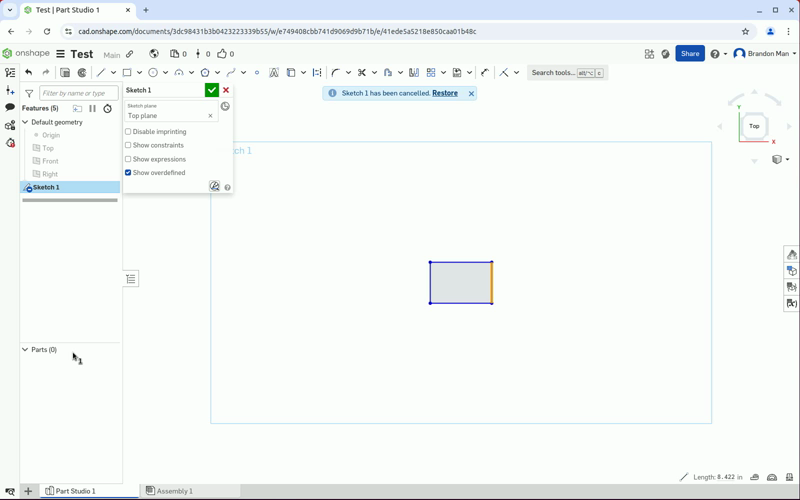
key(shift+y)
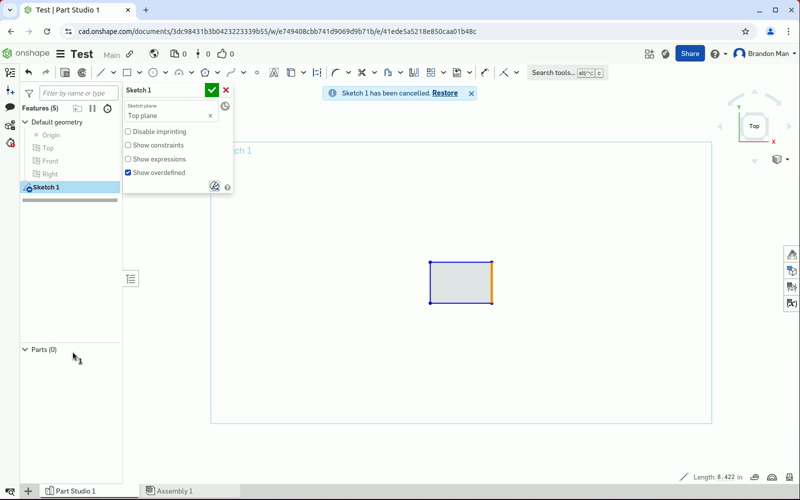
key(shift+e)
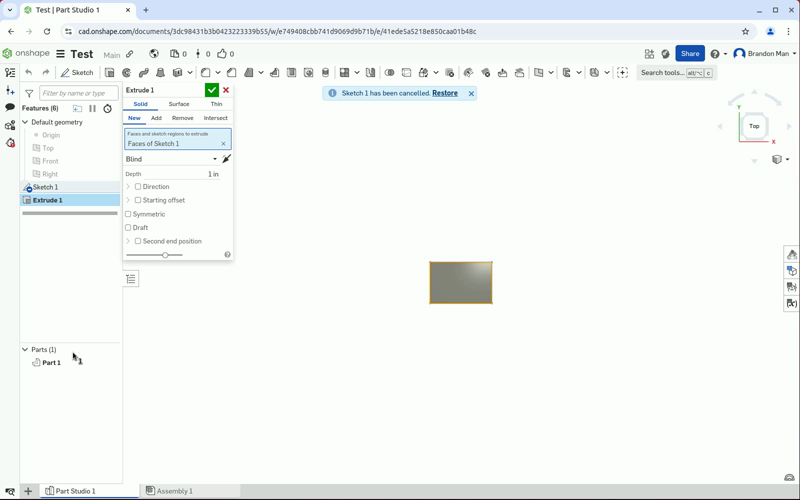
mouse_move(143, 106)
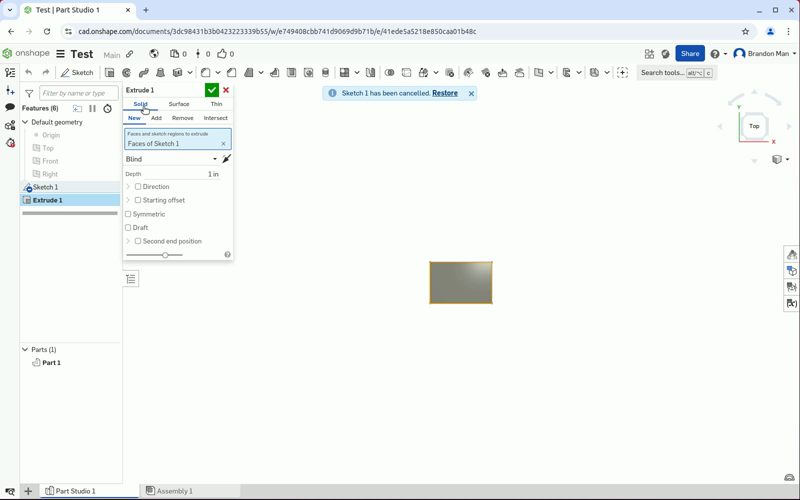
click(143, 106)
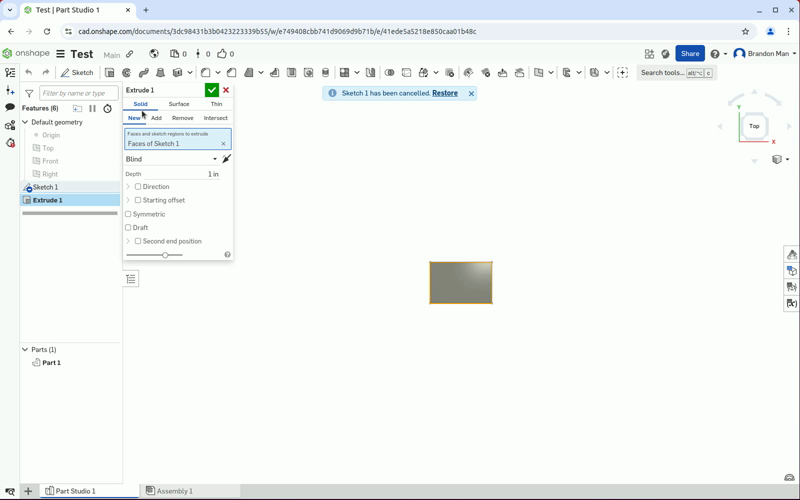
mouse_move(137, 120)
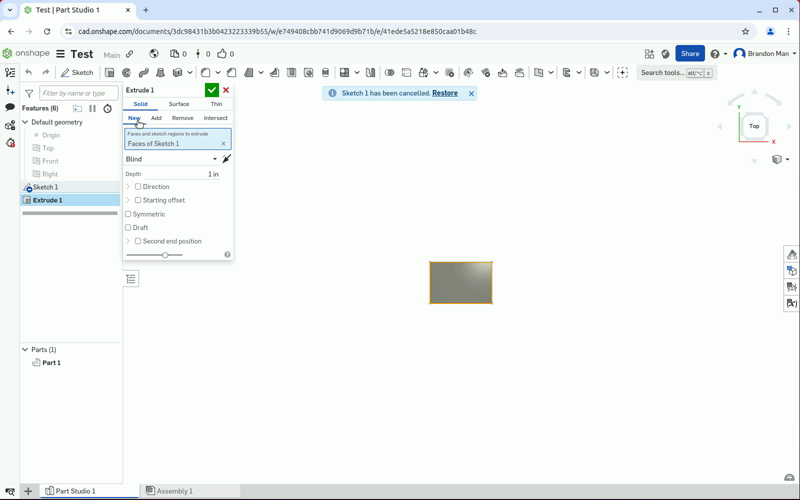
click(137, 120)
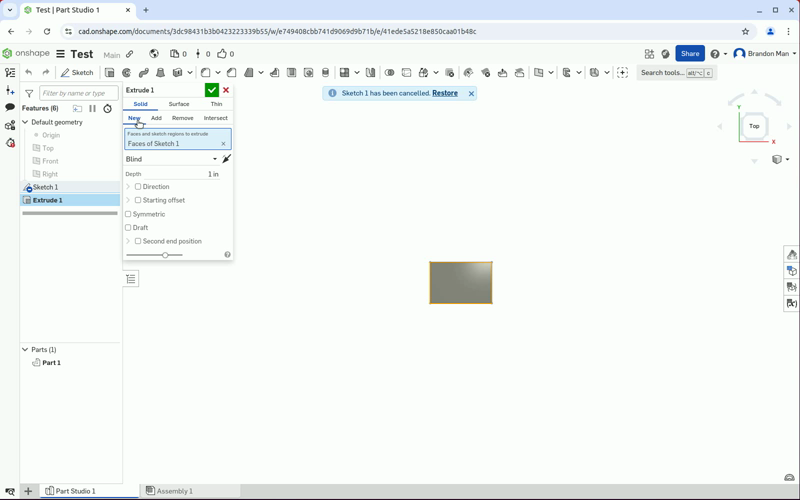
key(tab, 4)
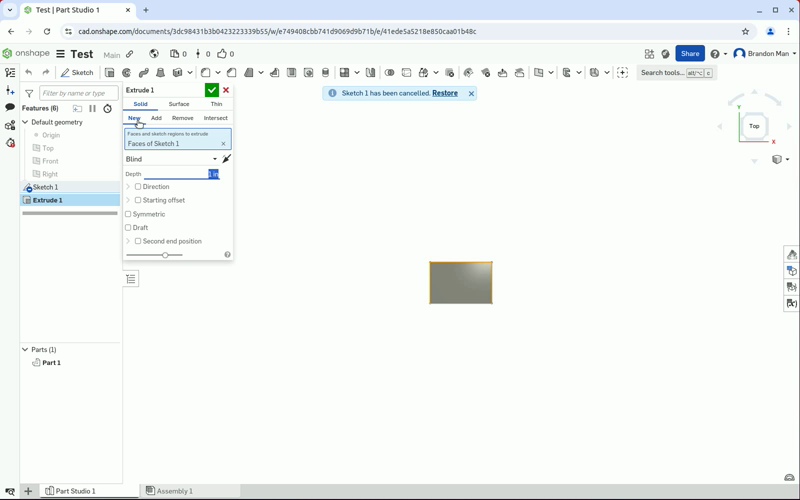
text(8.425)
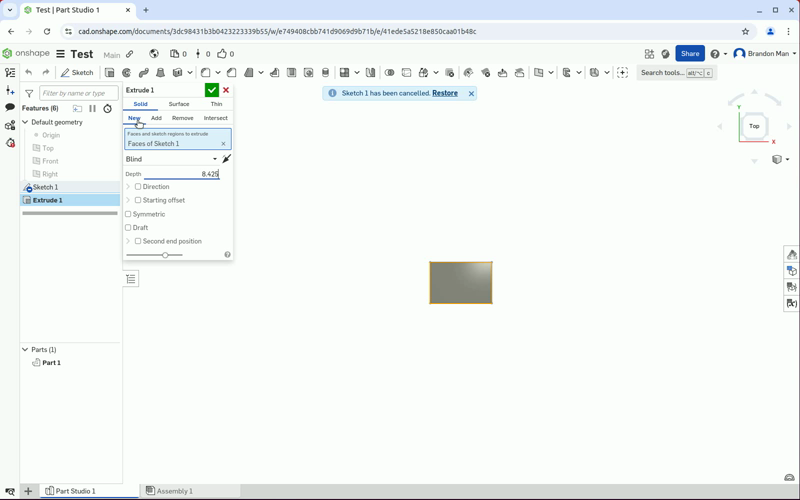
key(enter)
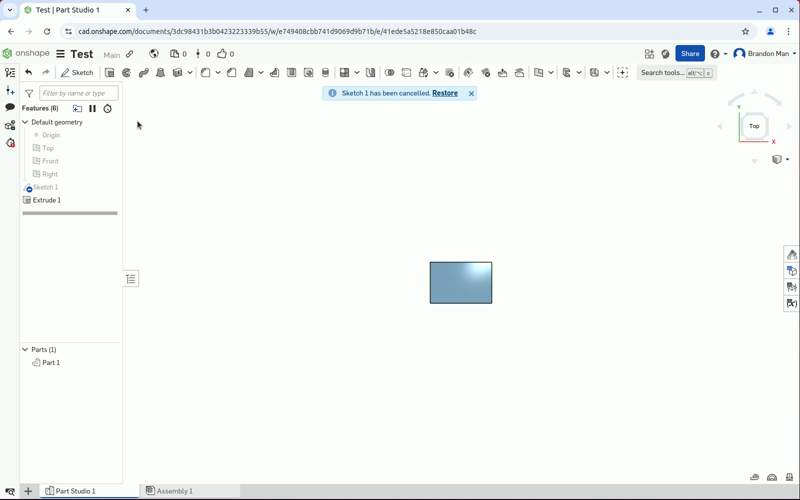
key(shift+h)
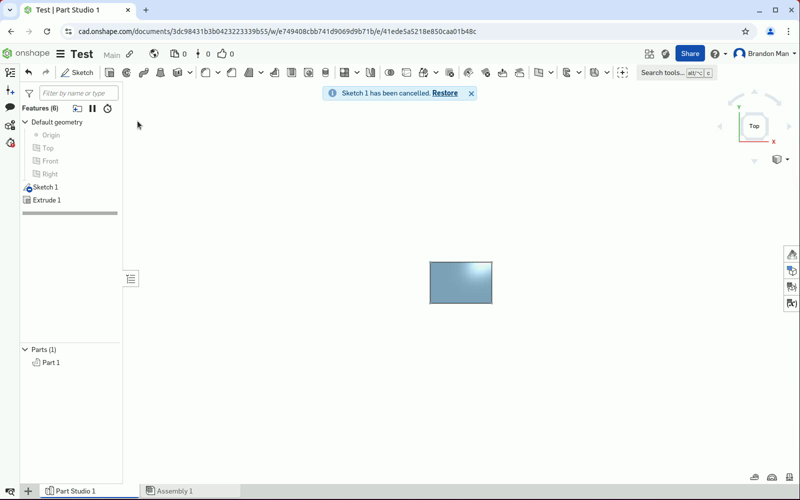
key(shift+h)
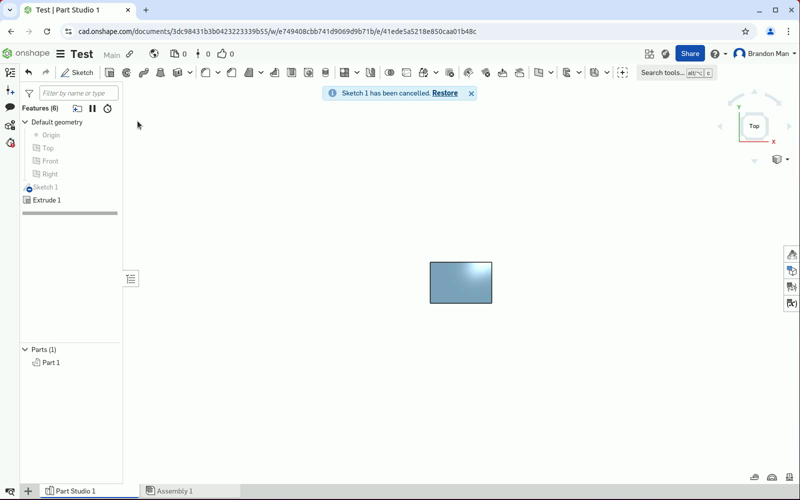
mouse_move(73, 189)
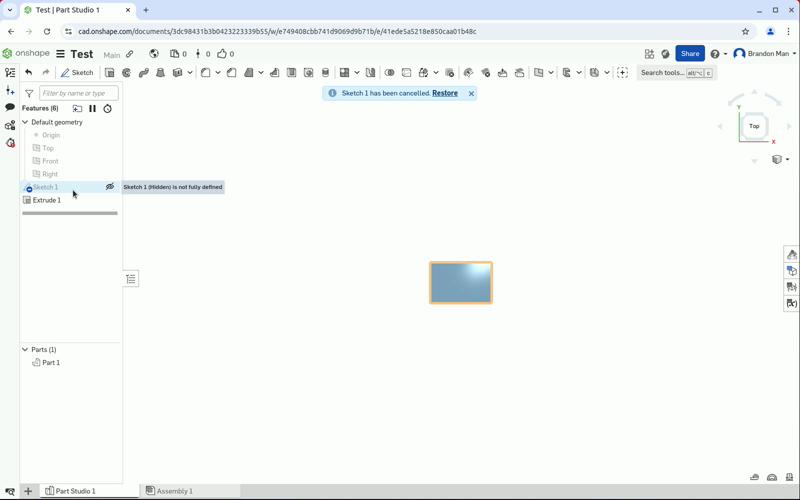
click(73, 189)
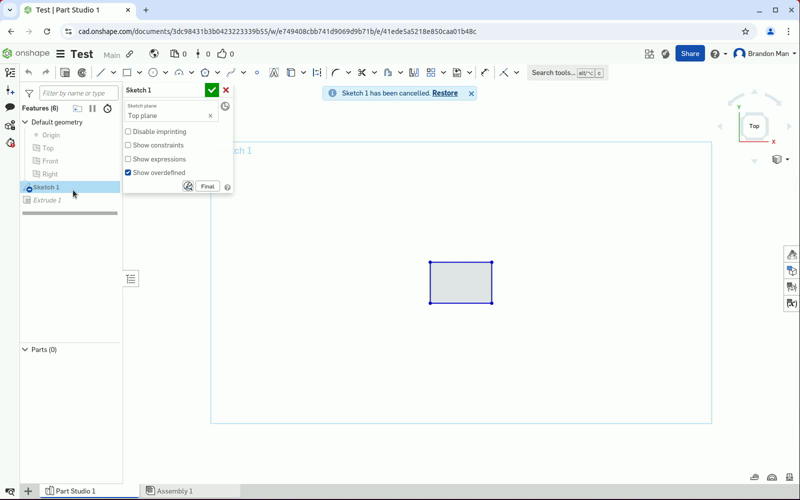
mouse_move(229, 92)
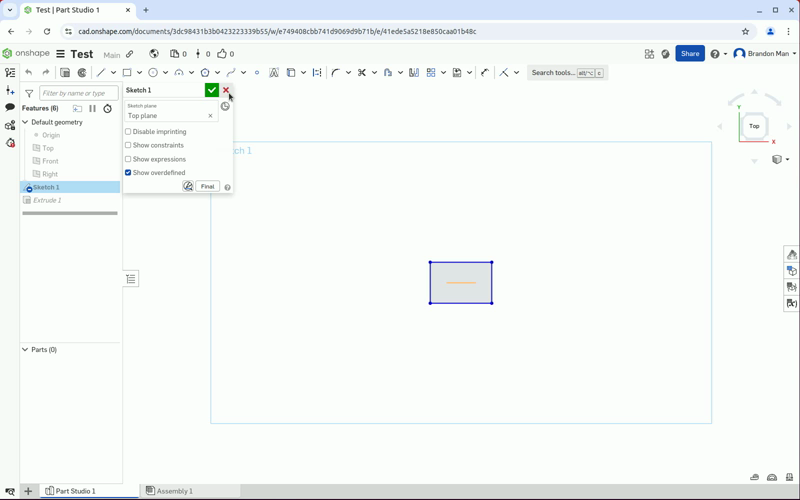
click(229, 92)
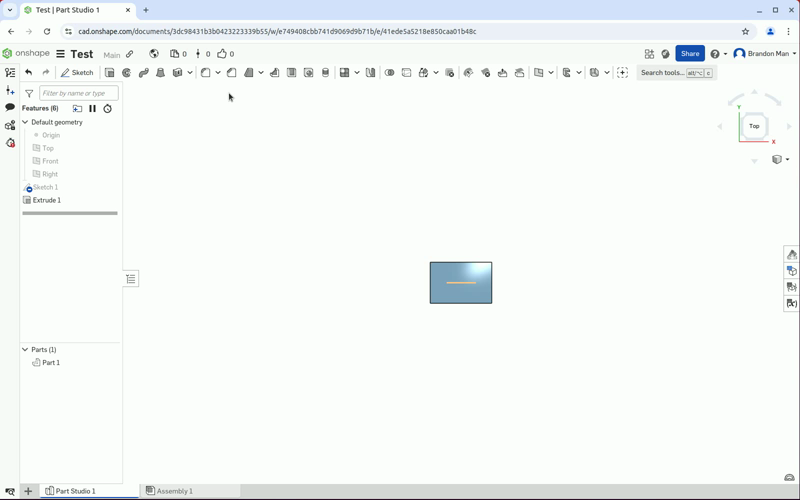
mouse_move(541, 75)
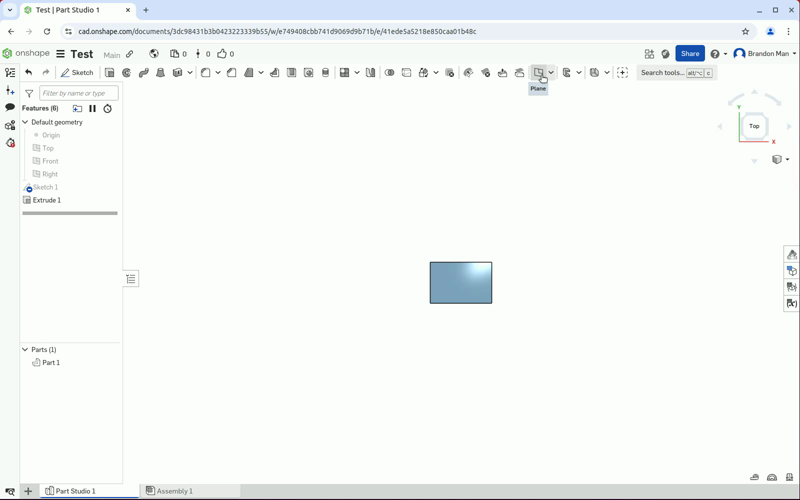
click(541, 75)
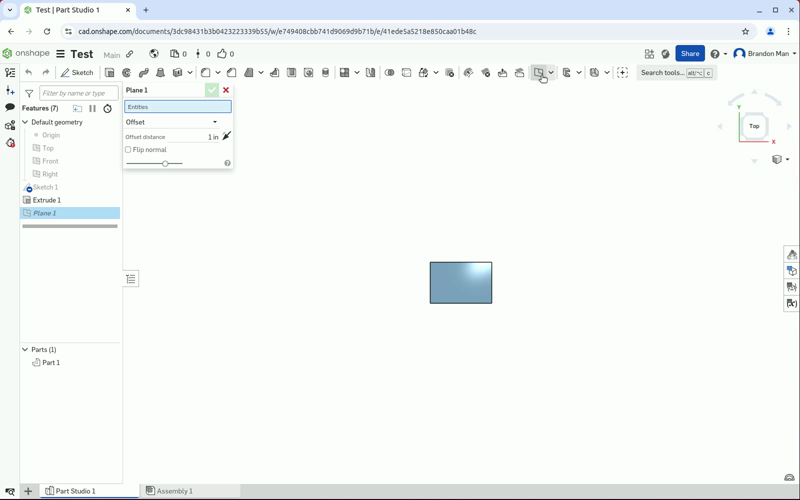
mouse_move(73, 150)
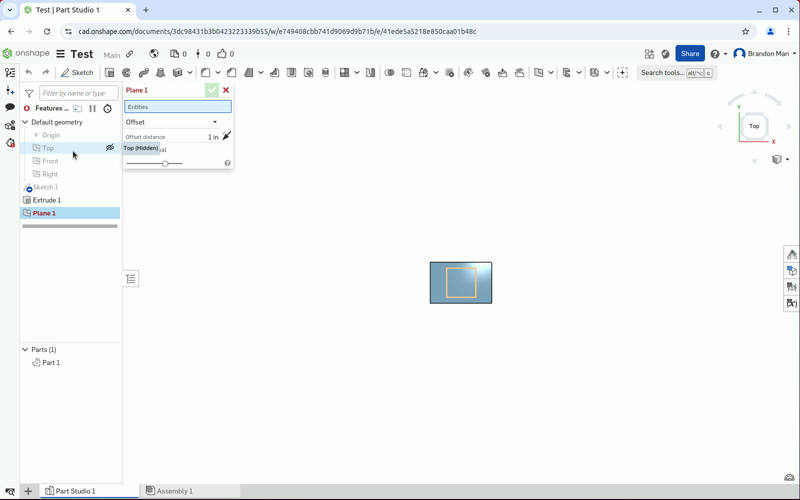
click(73, 150)
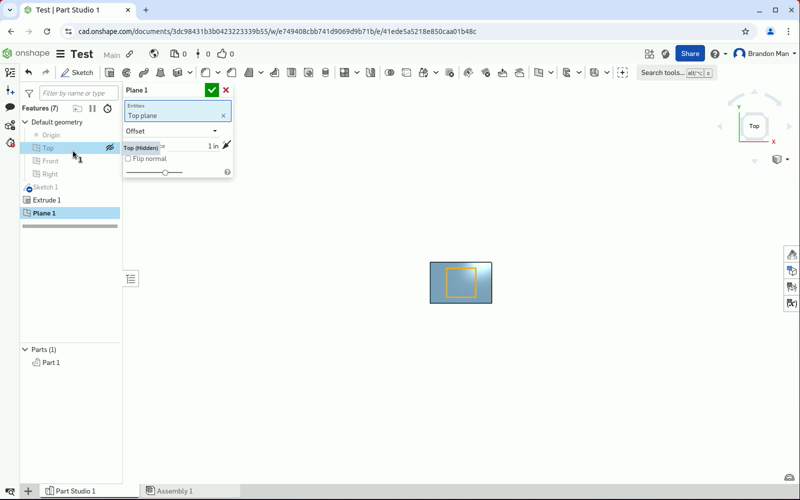
key(tab, 2)
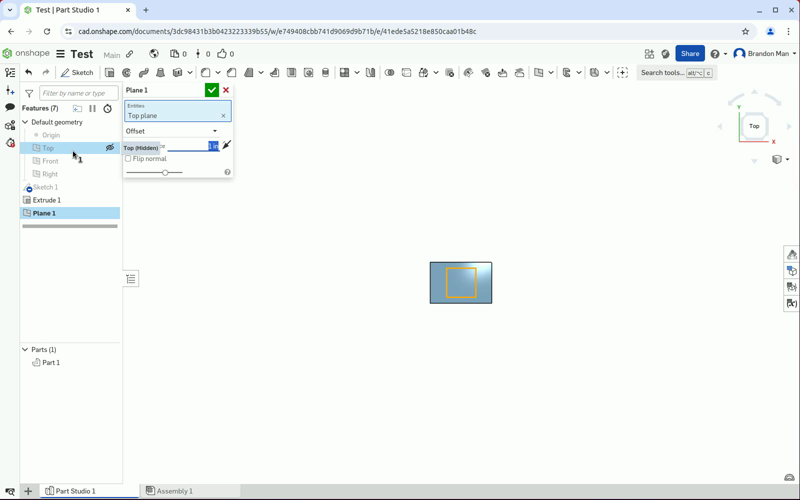
text(8.411)
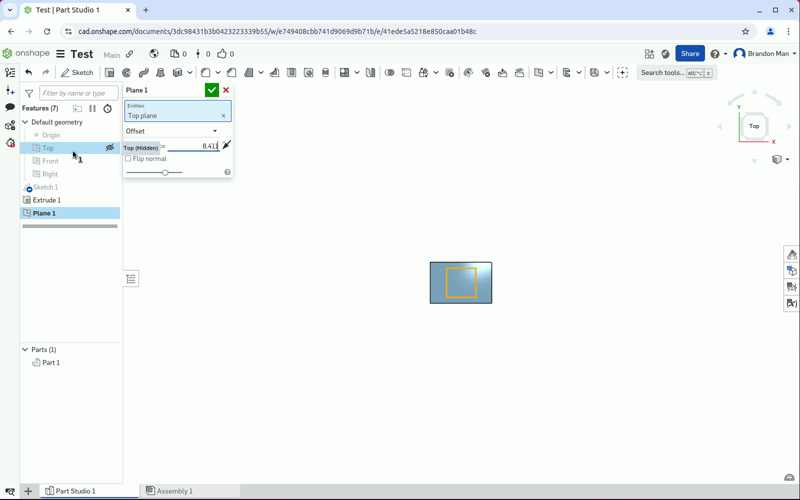
key(enter, 2)
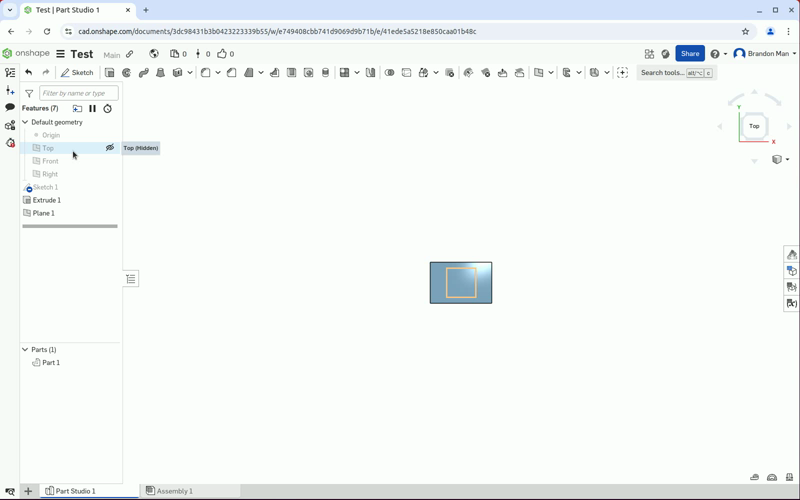
key(shift+s)
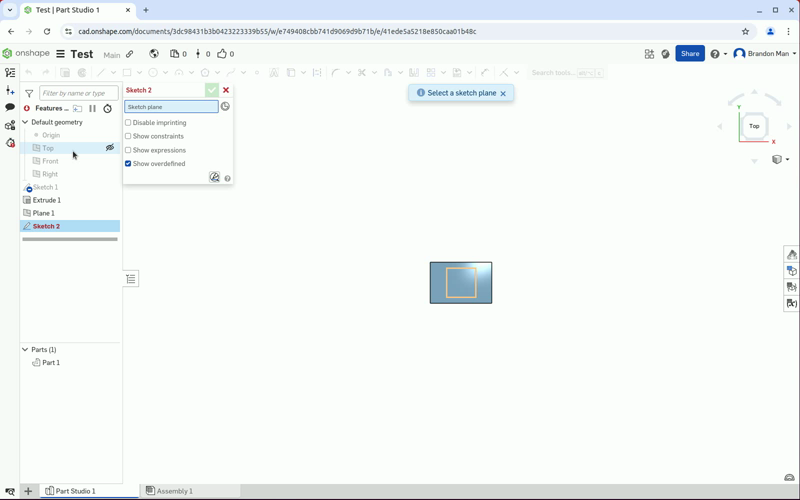
mouse_move(73, 215)
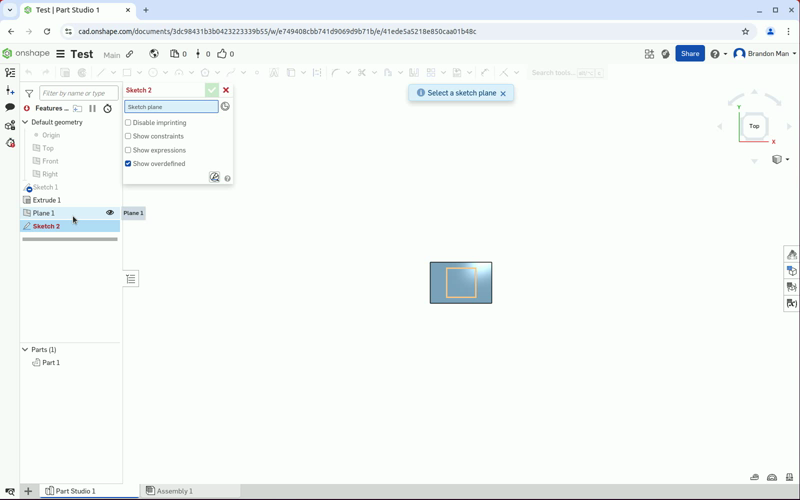
click(73, 215)
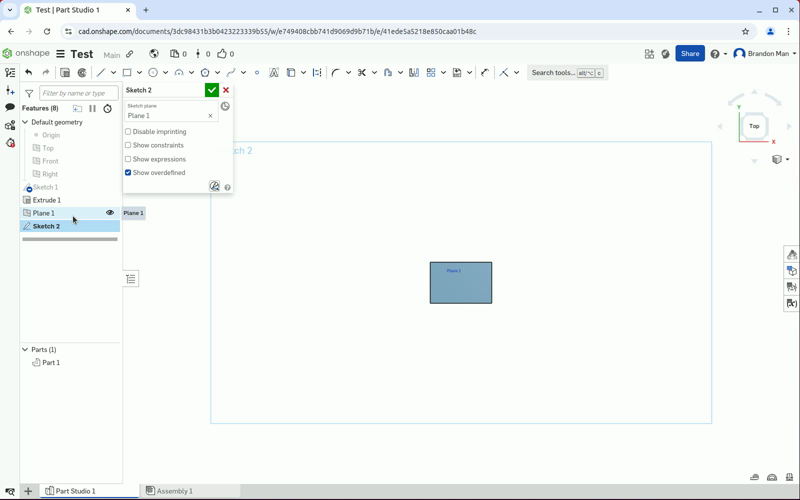
mouse_move(73, 352)
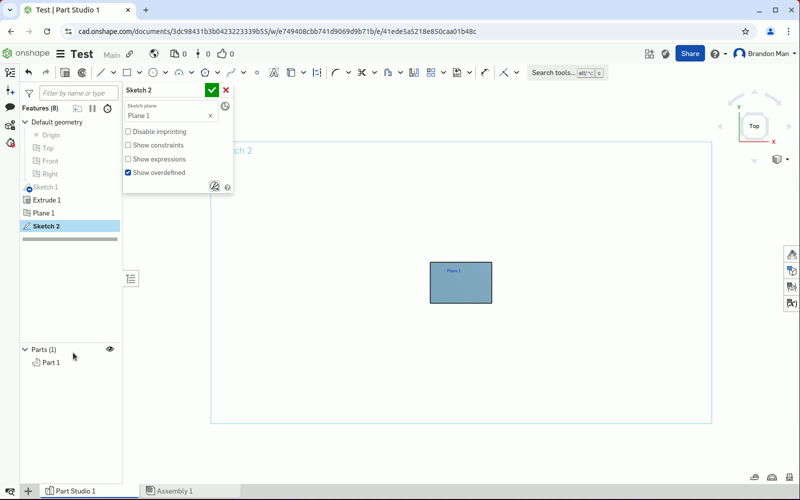
key(y)
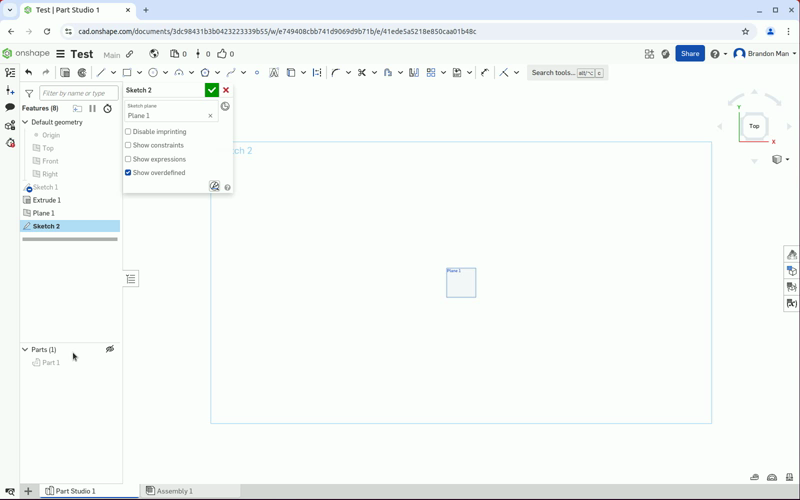
key(c)
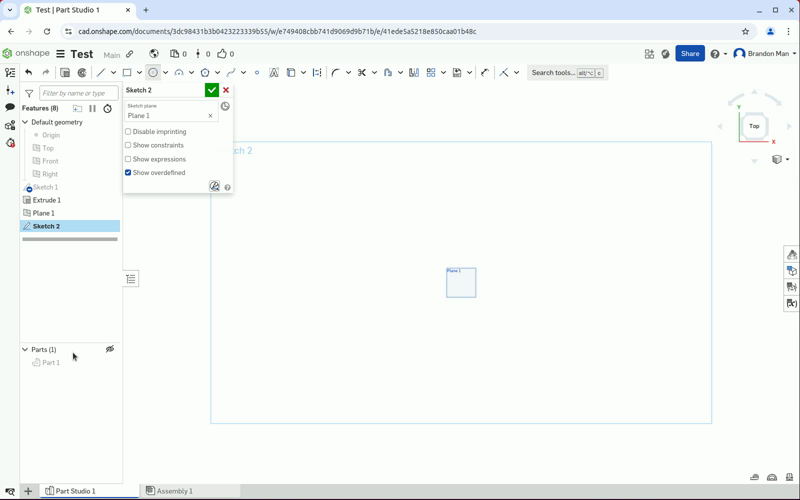
key_down(shift)
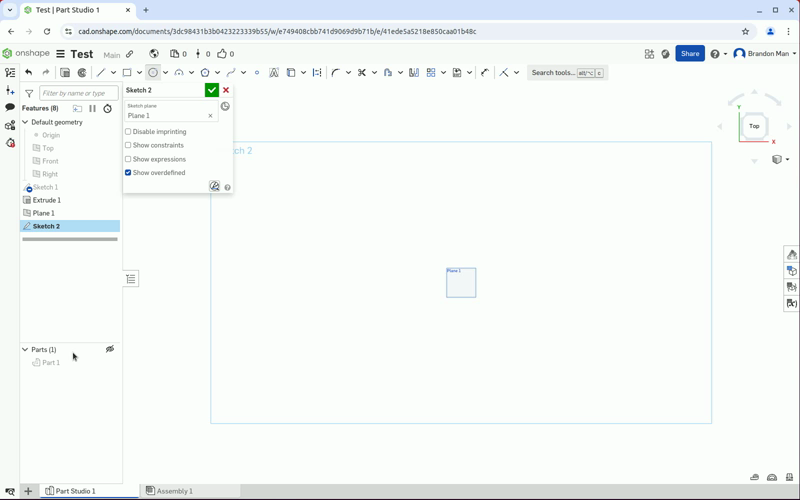
mouse_move(458, 280)
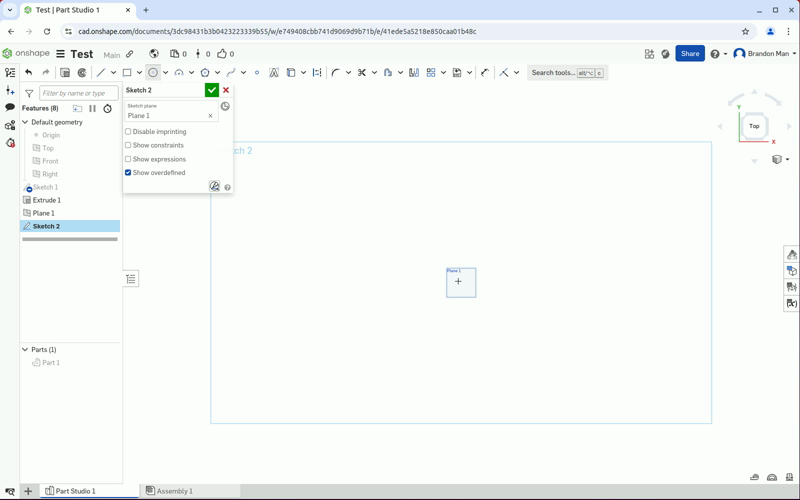
click(458, 280)
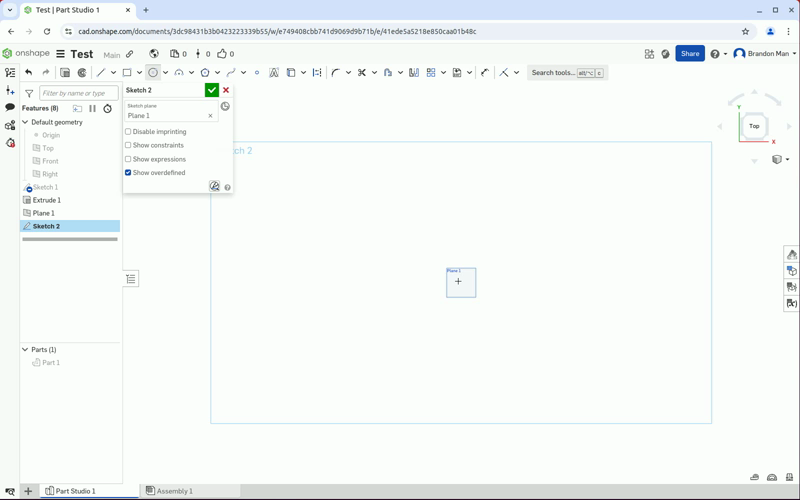
key_up(shift)
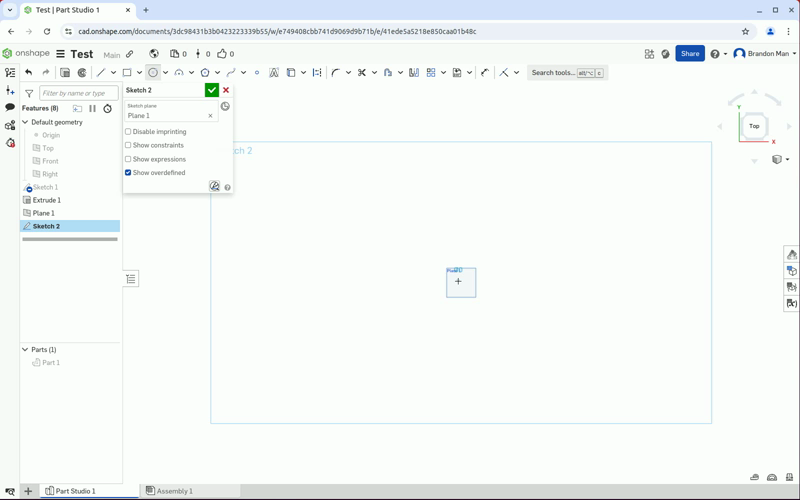
mouse_move(466, 280)
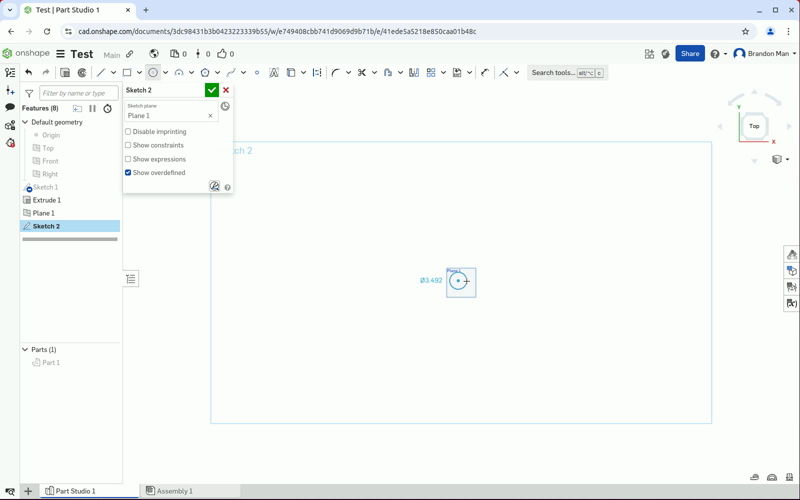
click(466, 280)
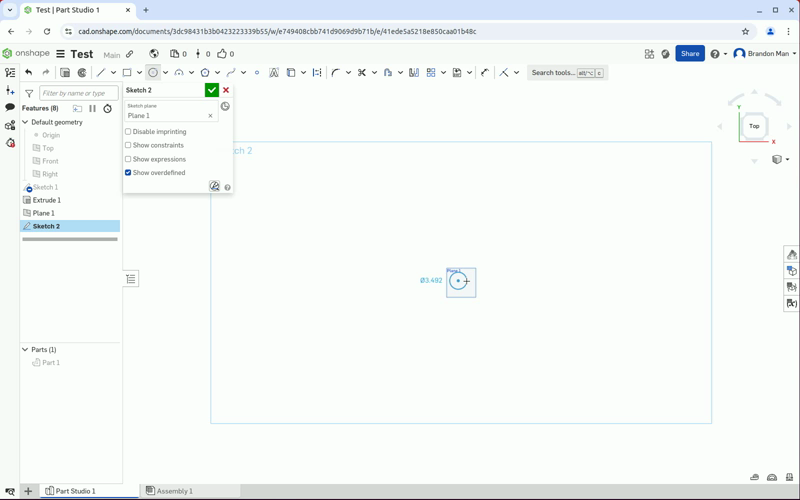
key(esc)
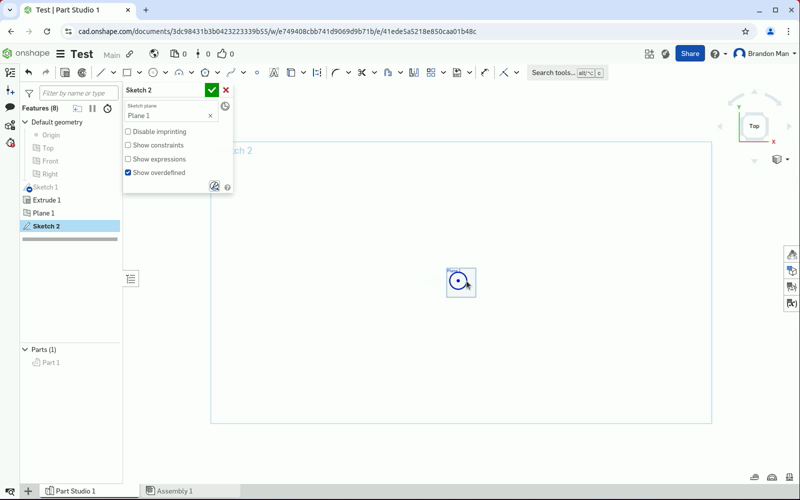
mouse_move(453, 284)
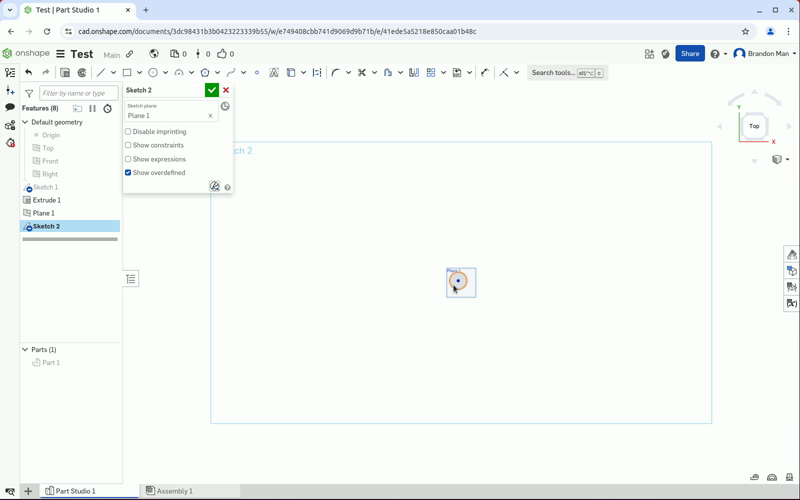
scroll(6)
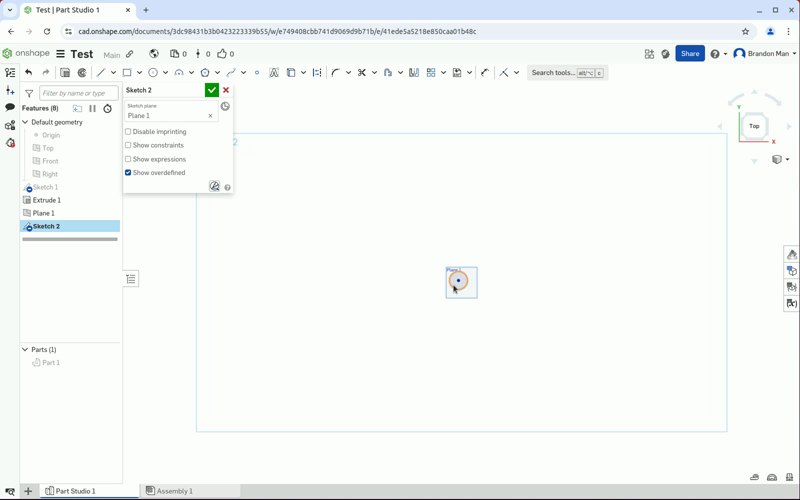
scroll(6)
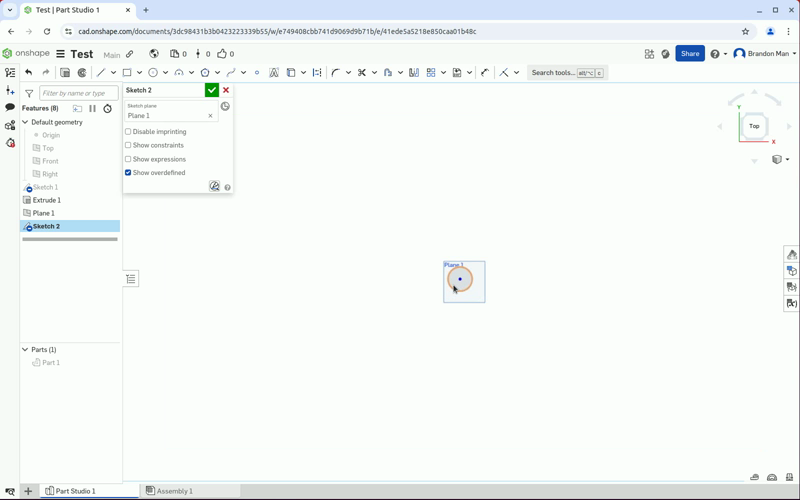
scroll(6)
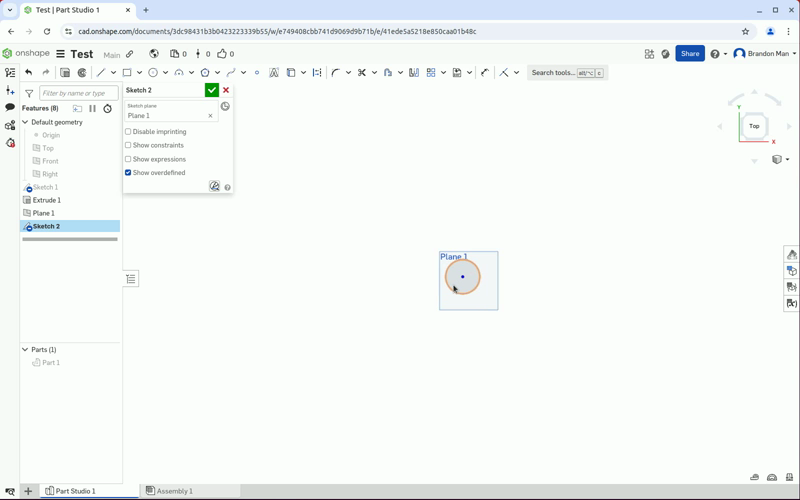
scroll(6)
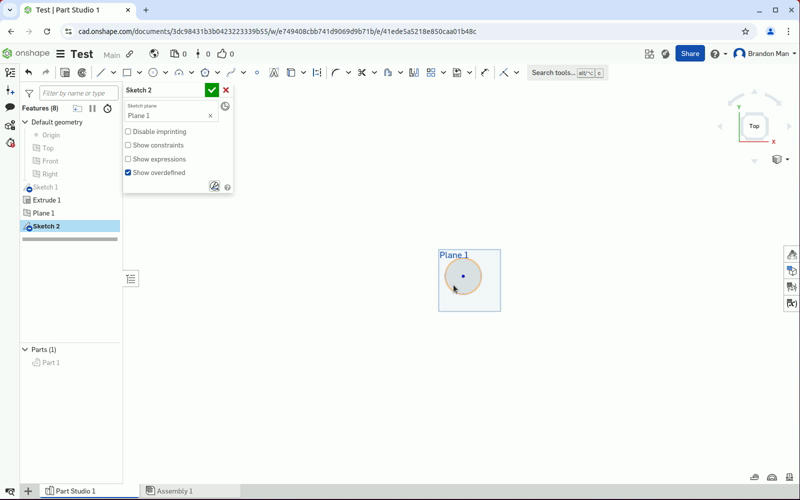
scroll(6)
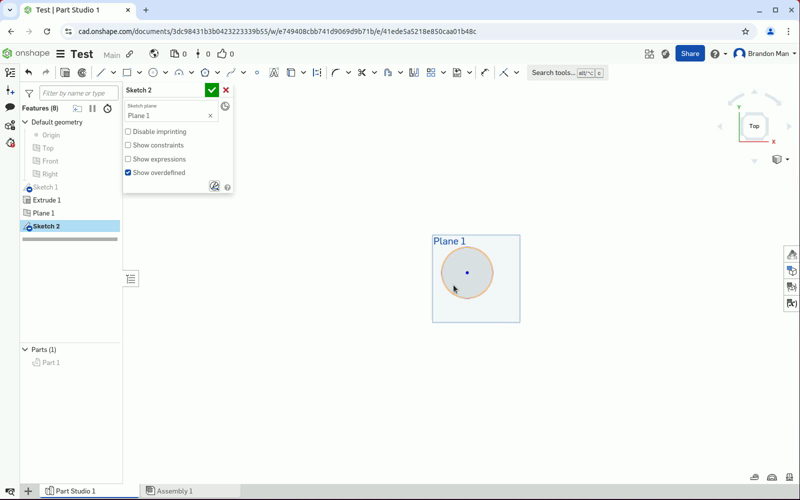
scroll(6)
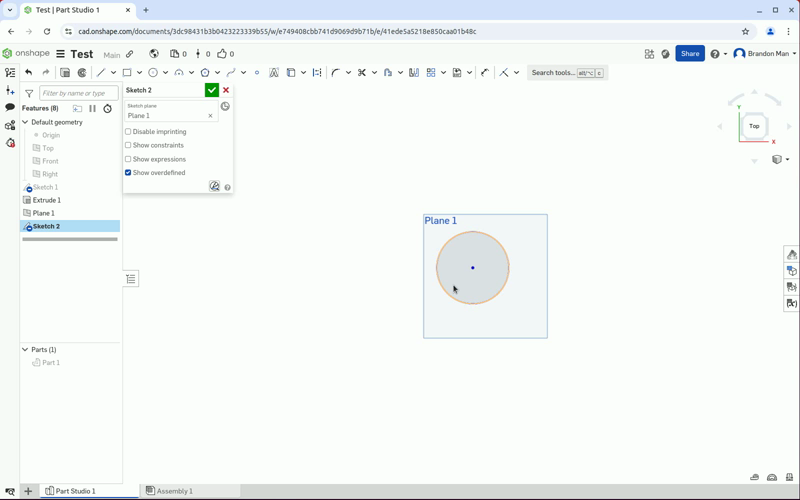
scroll(6)
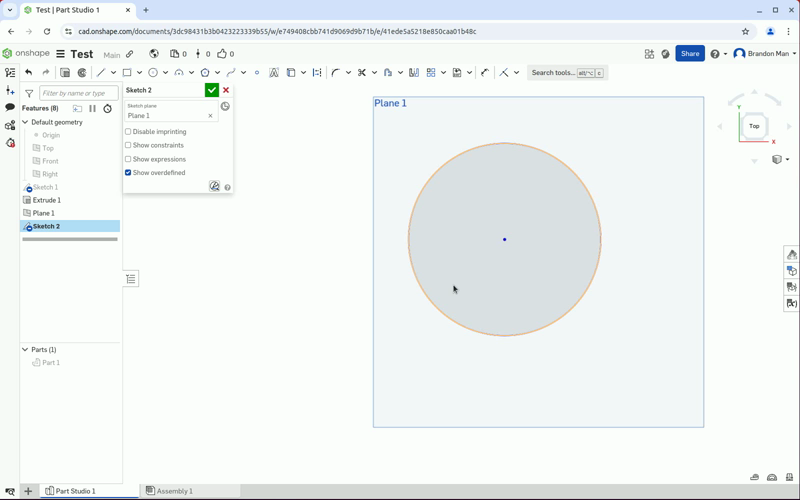
click(453, 284)
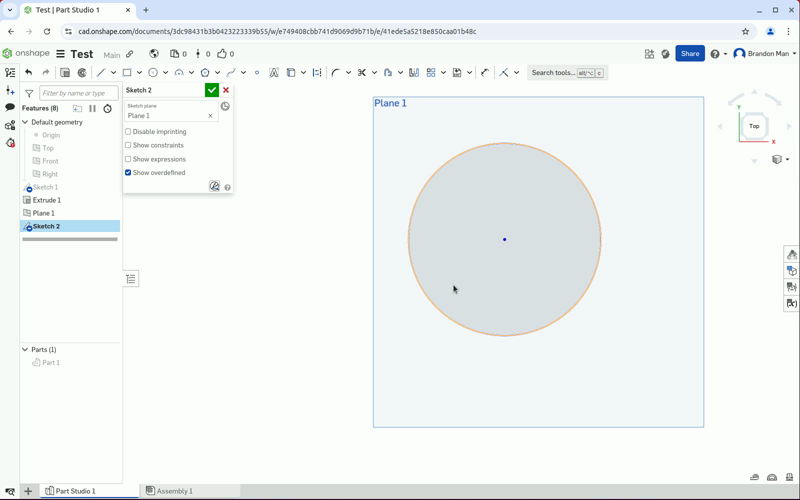
scroll(-6)
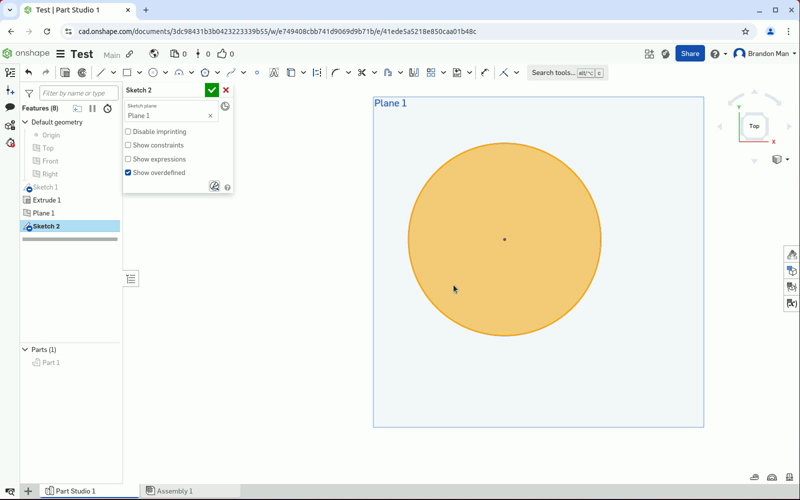
scroll(-6)
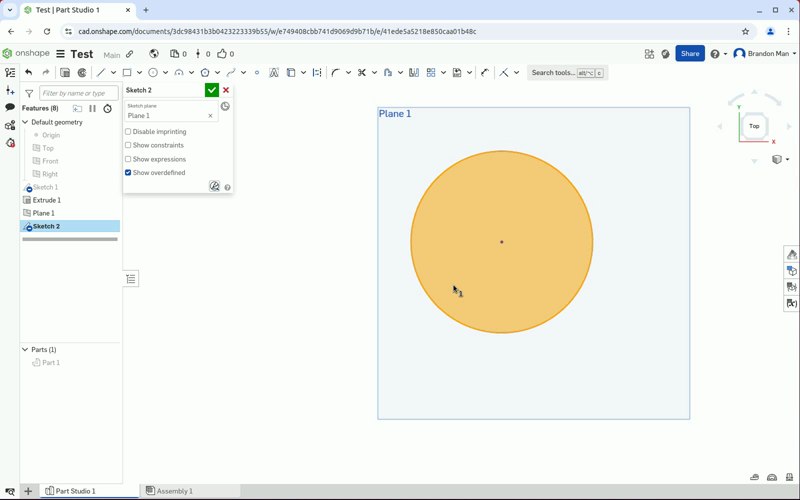
scroll(-6)
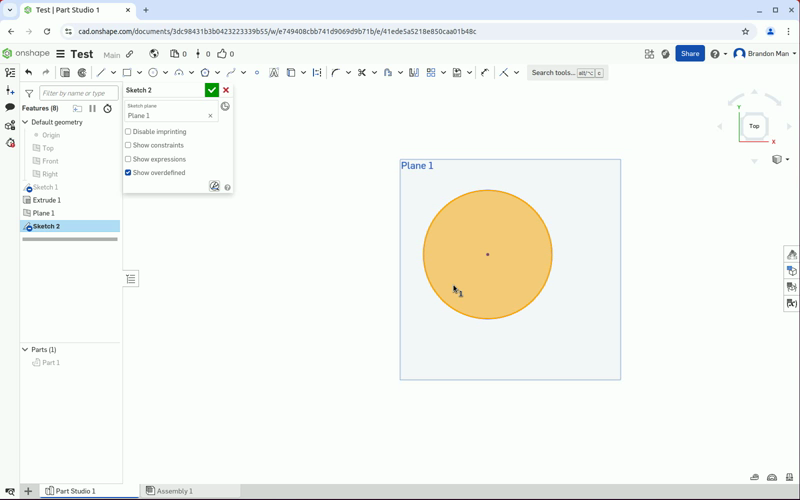
scroll(-6)
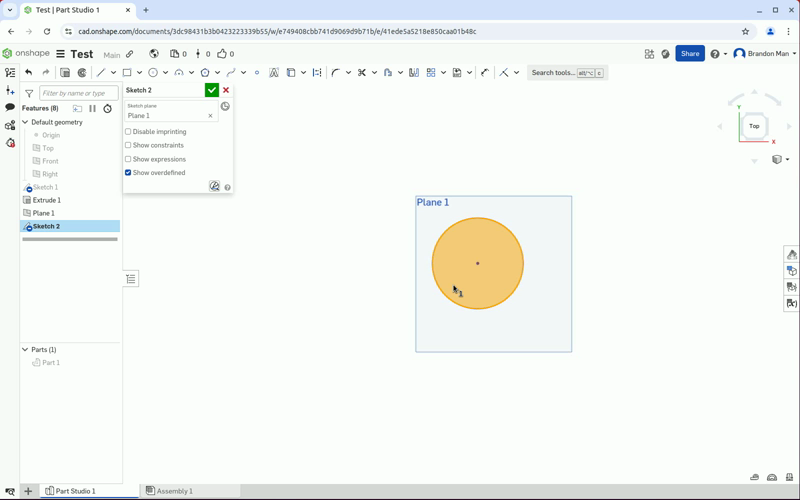
scroll(-6)
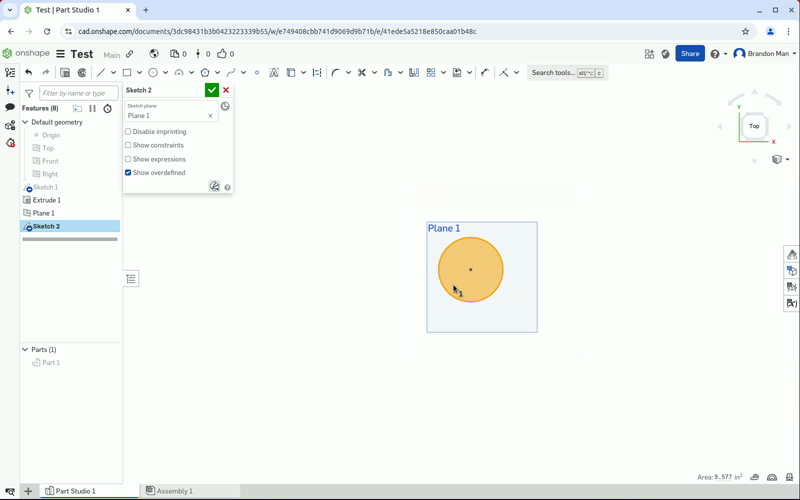
scroll(-6)
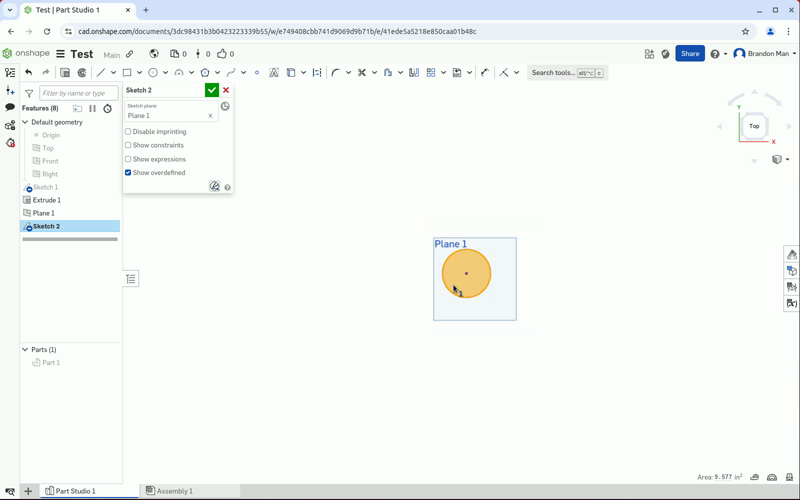
scroll(-6)
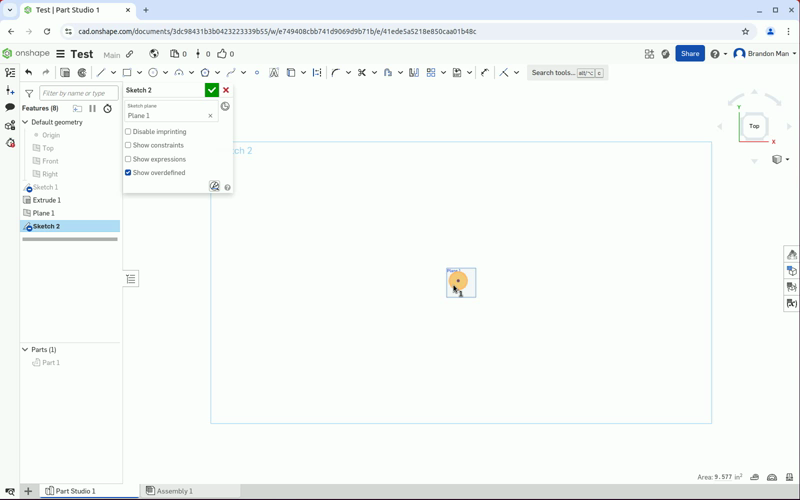
mouse_move(73, 352)
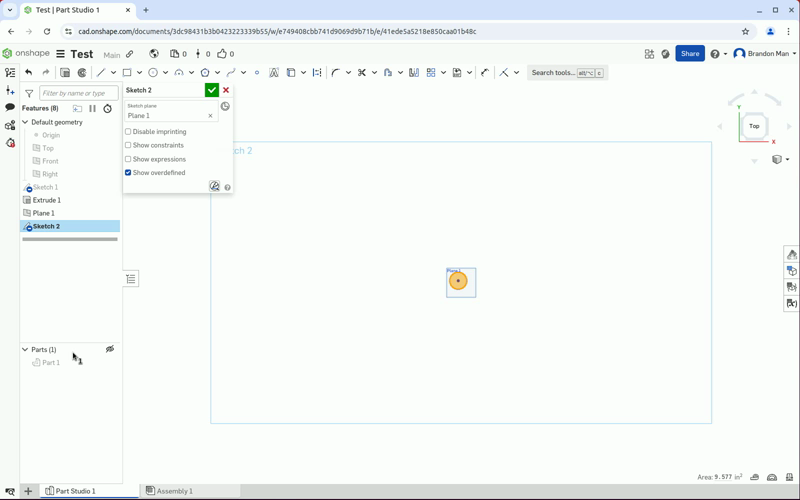
key(shift+y)
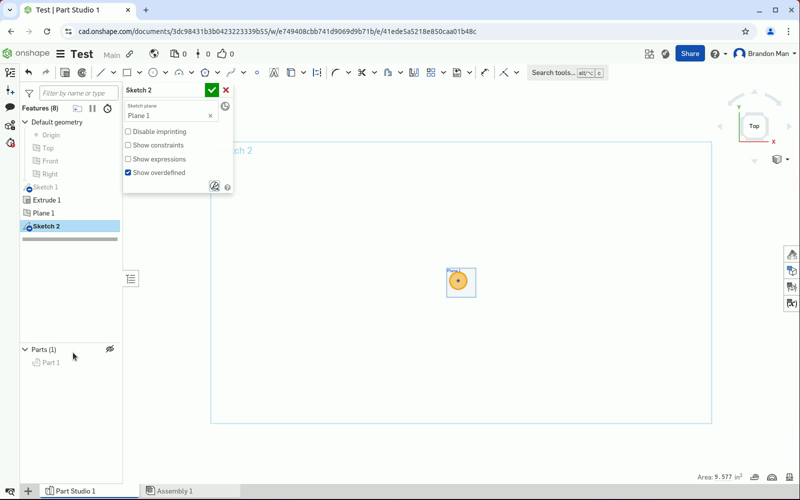
key(shift+e)
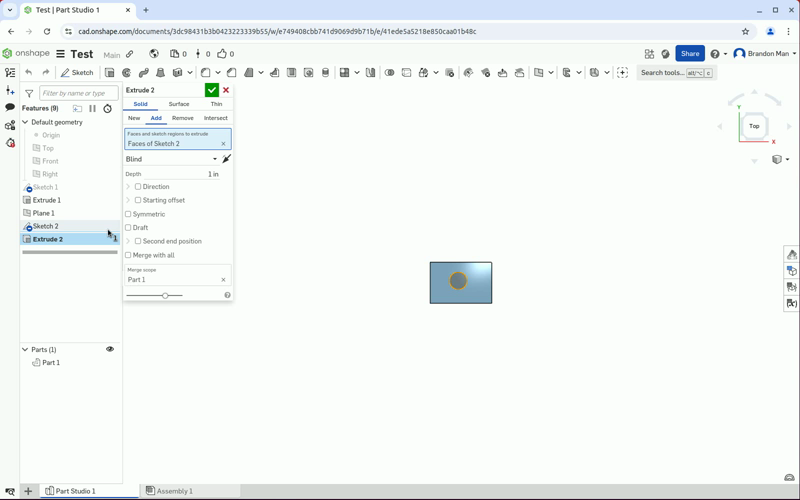
mouse_move(143, 106)
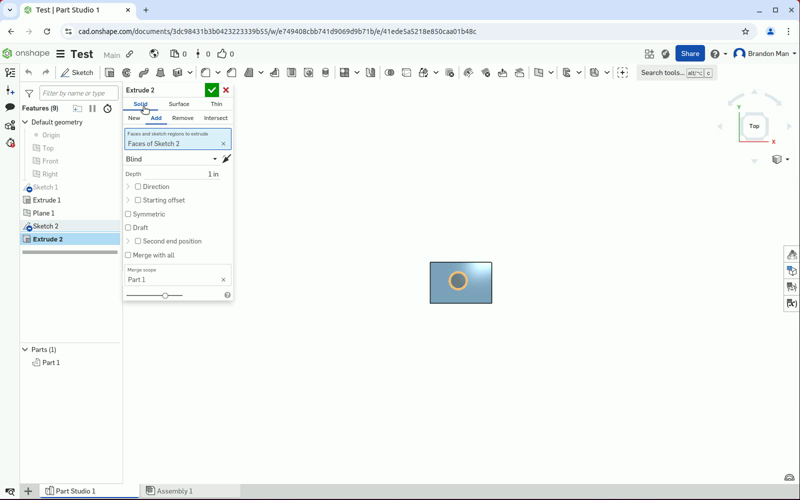
click(143, 106)
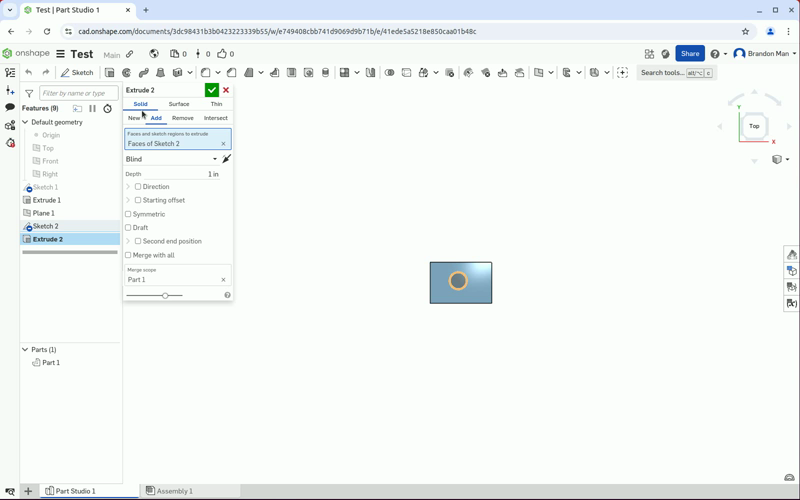
mouse_move(137, 120)
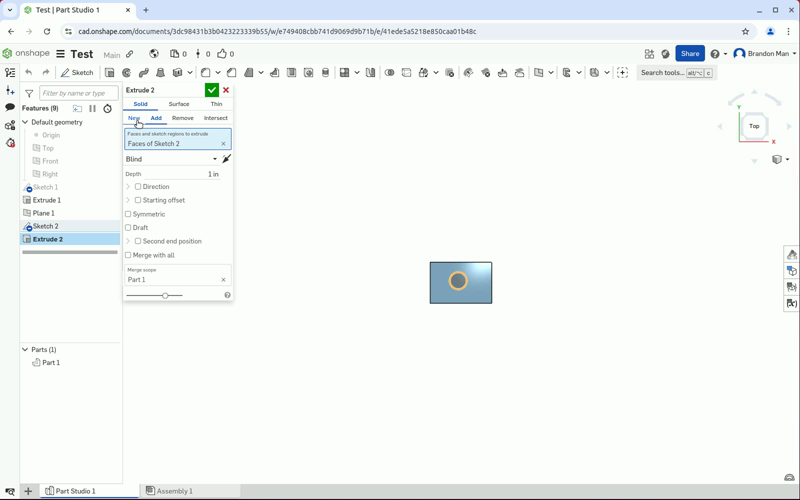
click(137, 120)
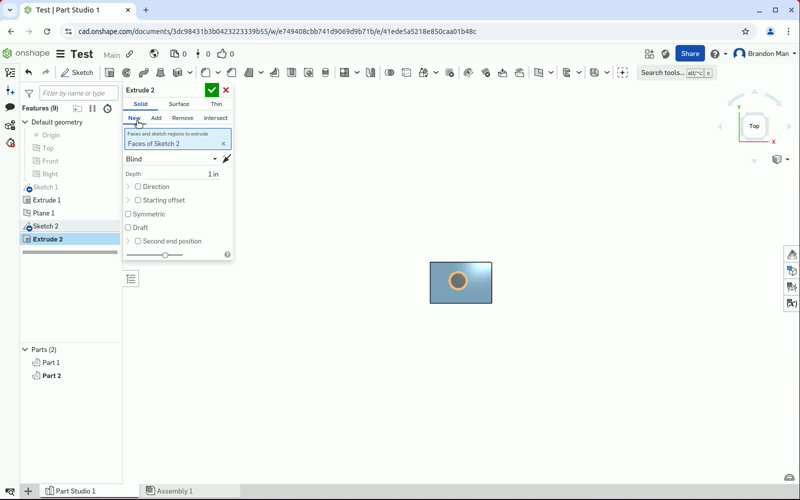
key(tab, 4)
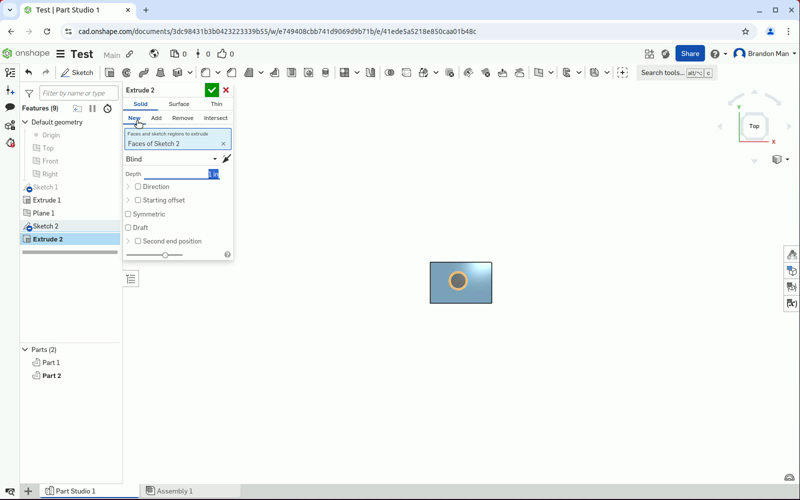
text(14.683)
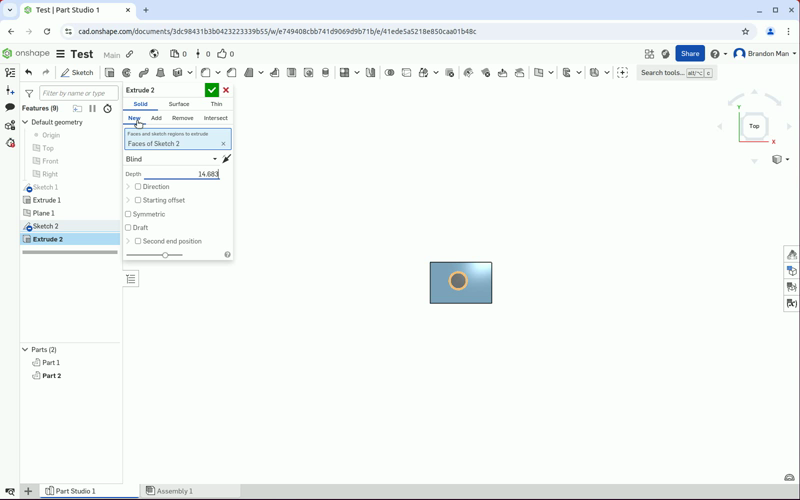
key(enter)
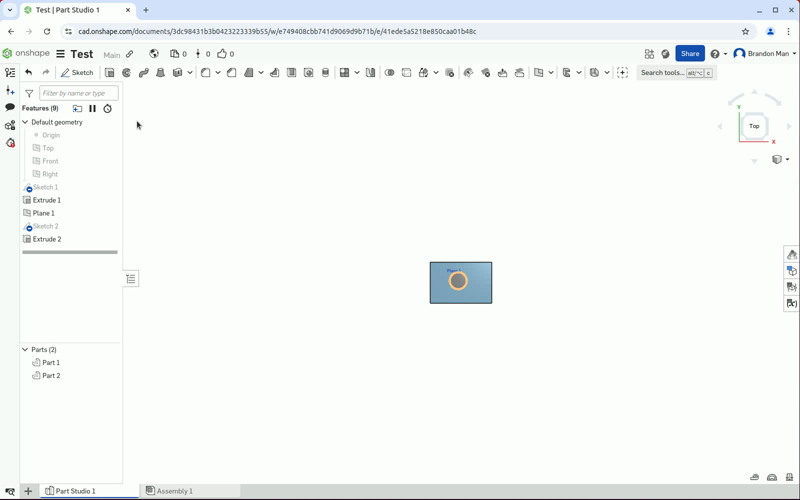
key(shift+h)
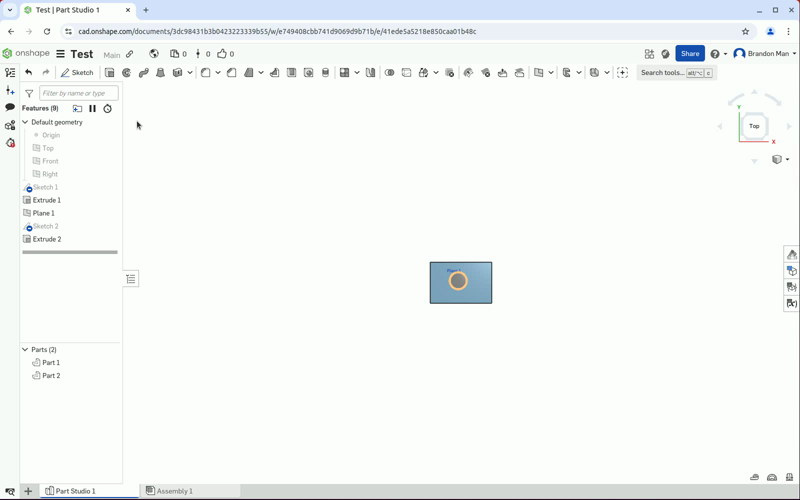
key(shift+h)
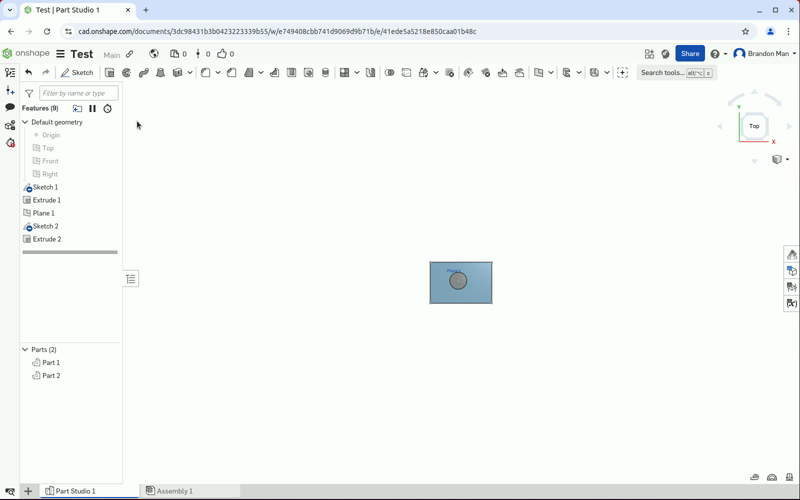
key(shift+7)
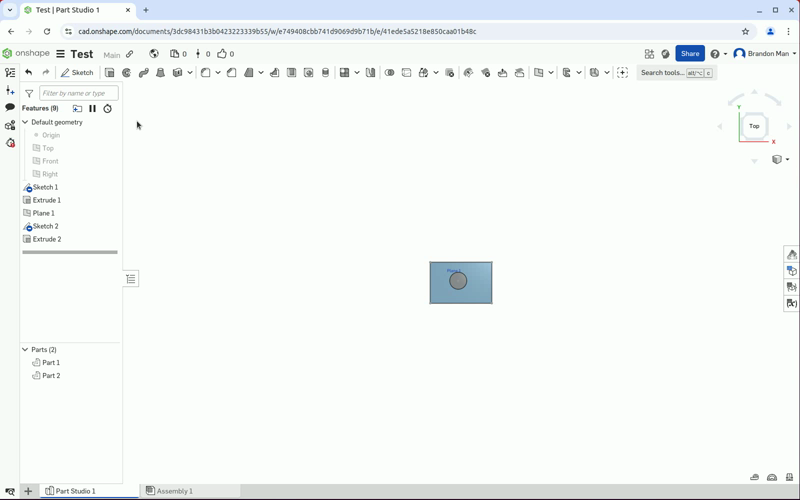
key(up, 3)
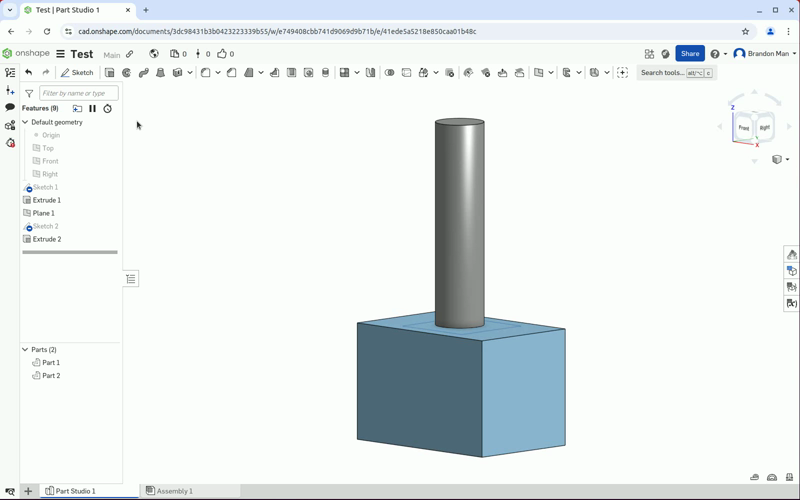
key(left, 3)
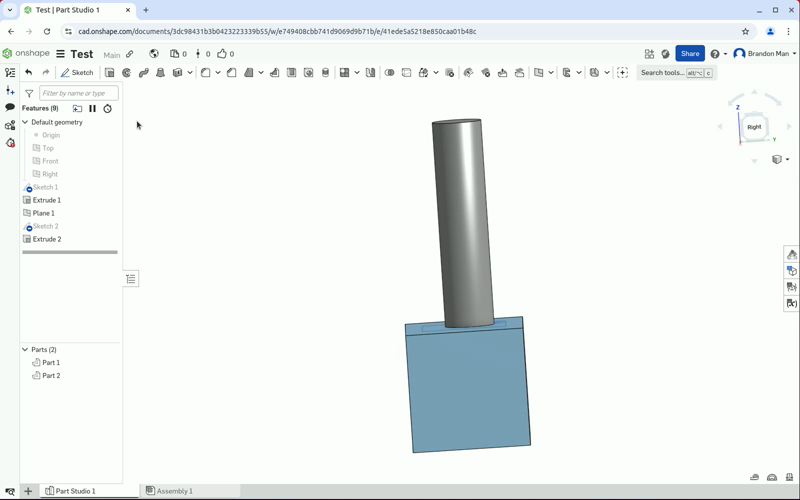
key(right, 3)
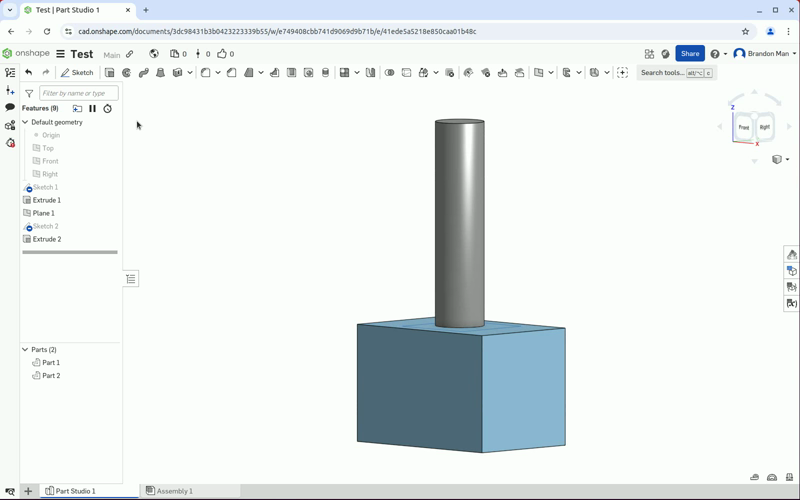
key(down, 3)
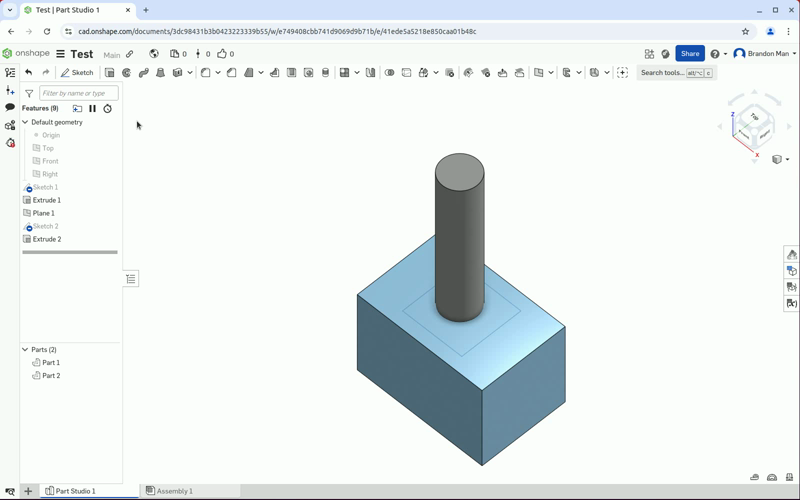
mouse_move(73, 189)
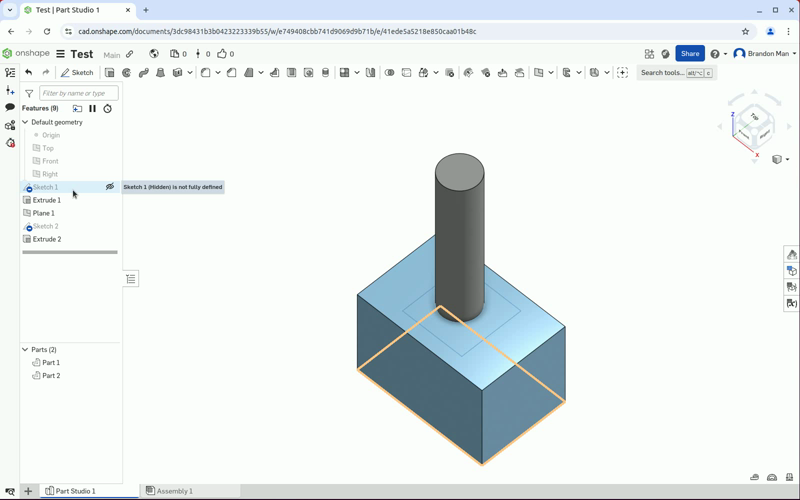
click(73, 189)